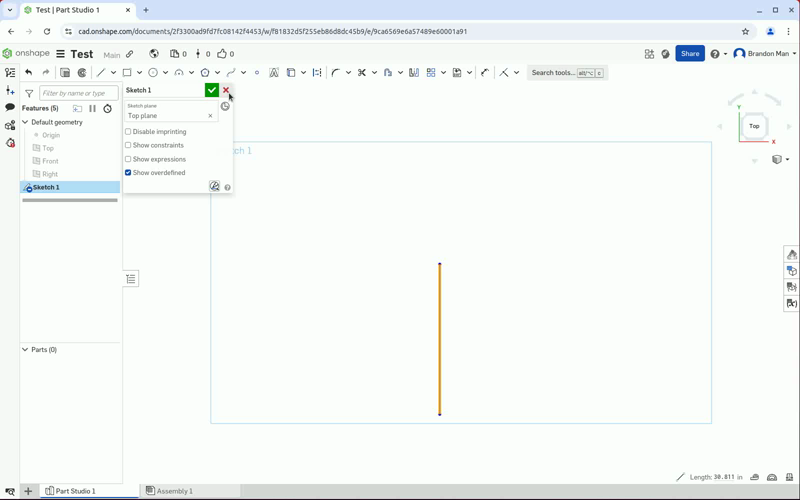
key(shift+h)
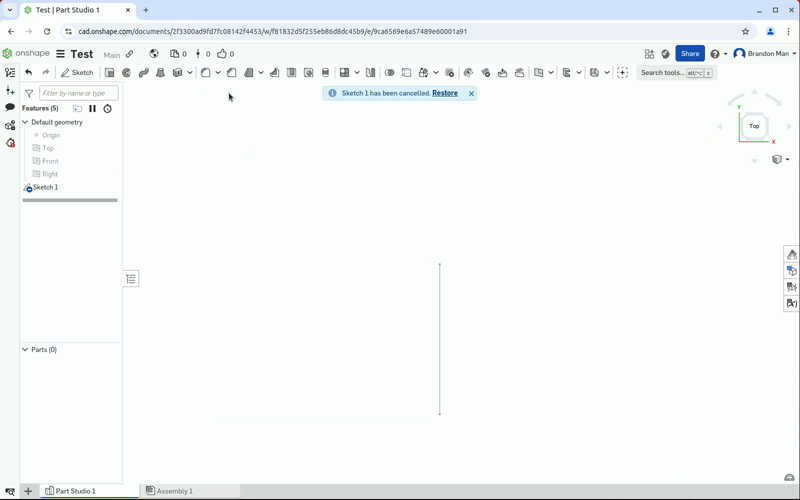
key(shift+s)
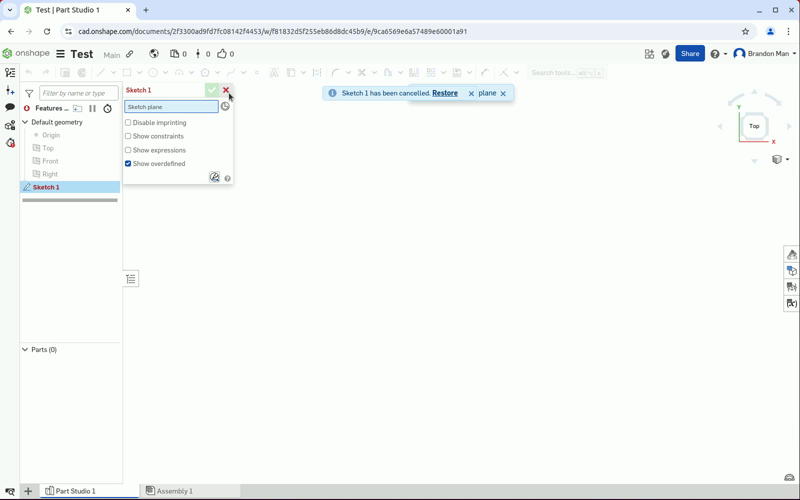
mouse_move(73, 150)
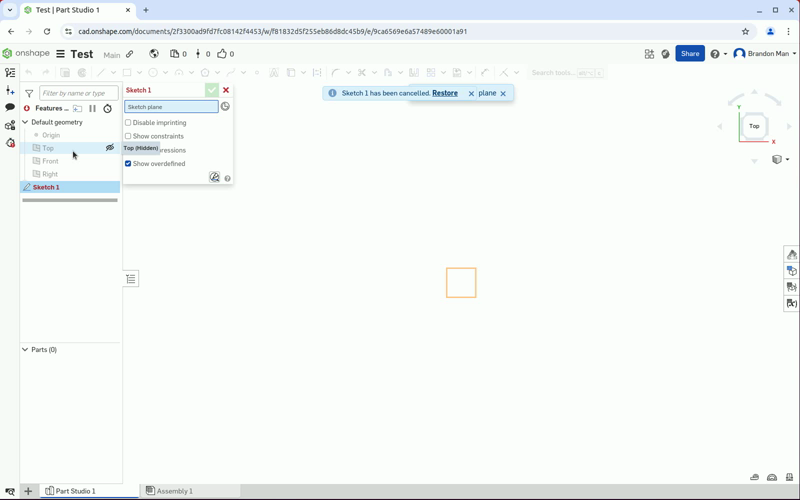
click(73, 150)
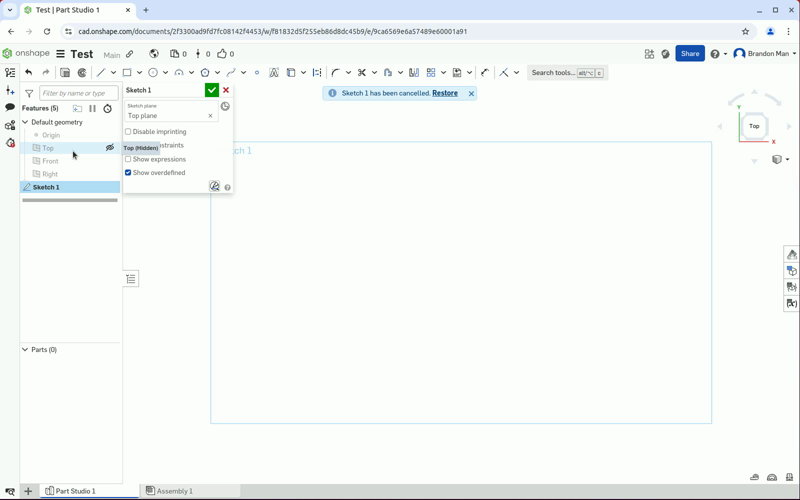
mouse_move(73, 352)
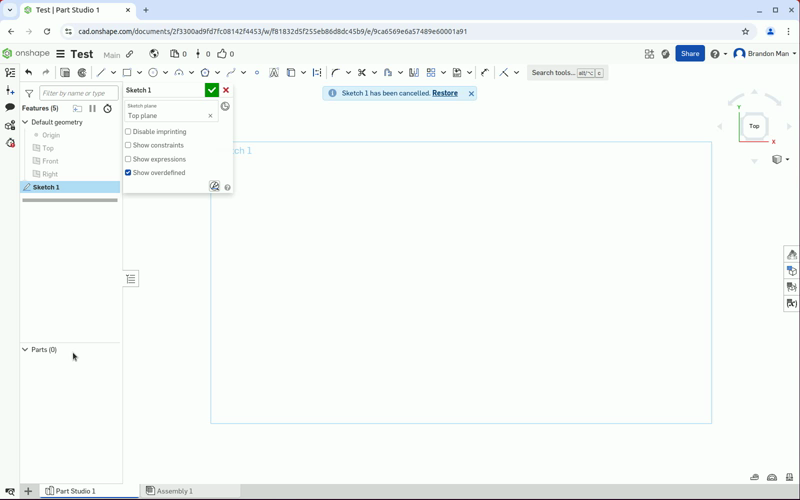
key(y)
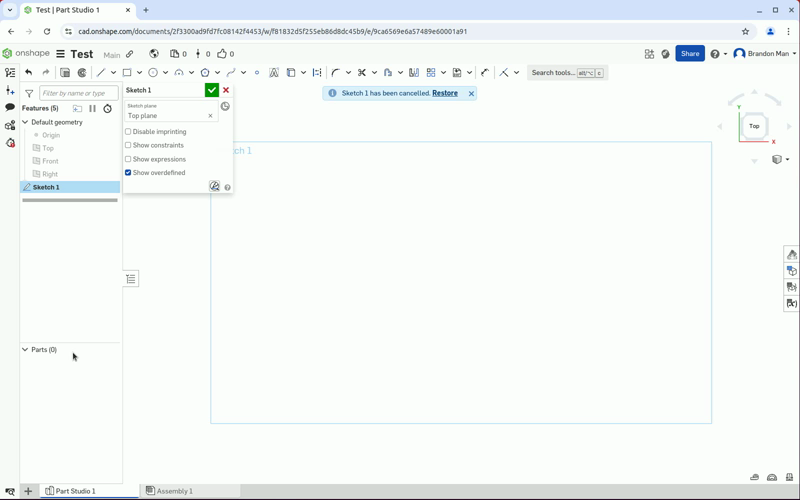
key(c)
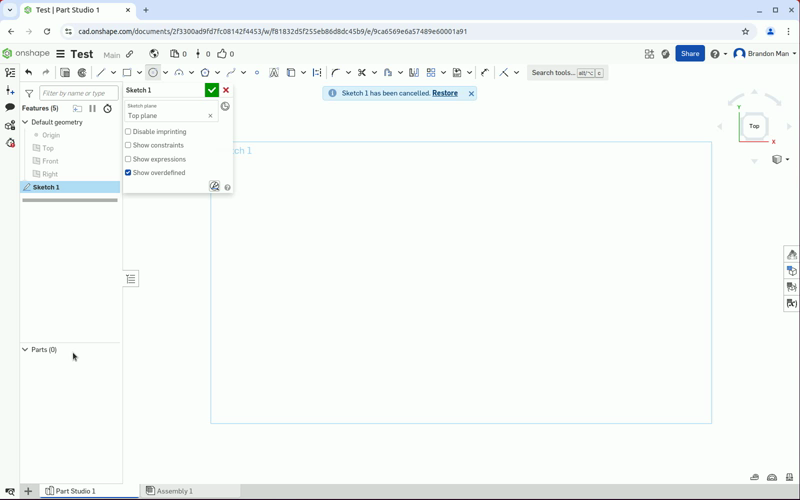
key_down(shift)
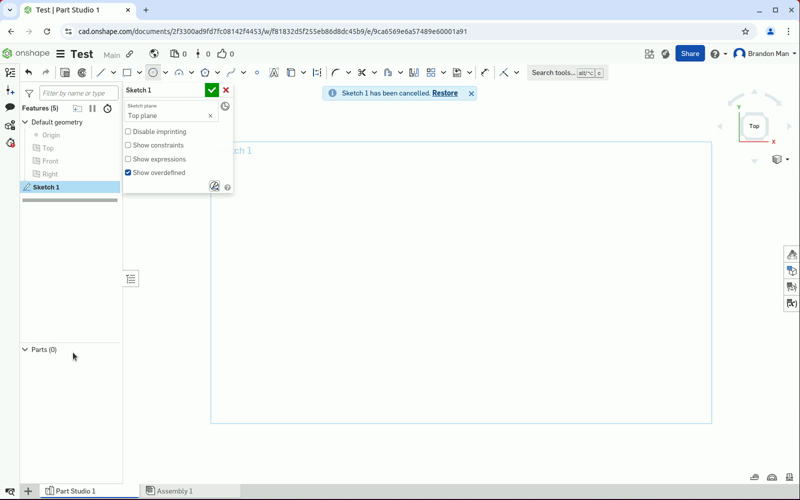
mouse_move(461, 282)
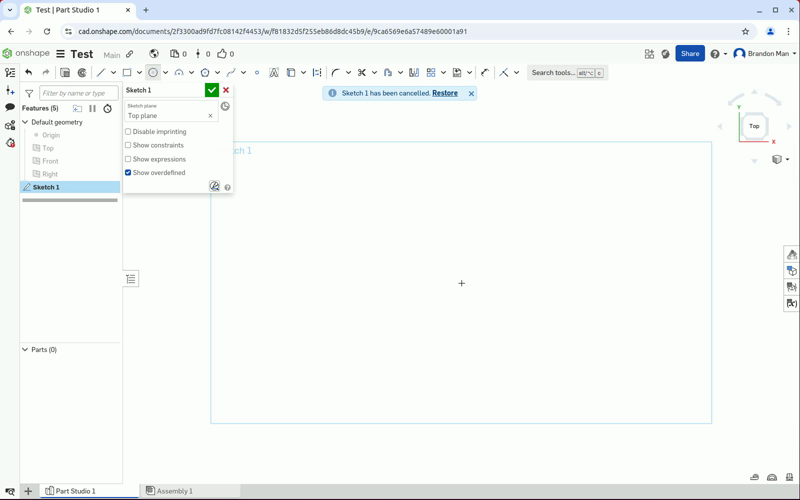
click(461, 282)
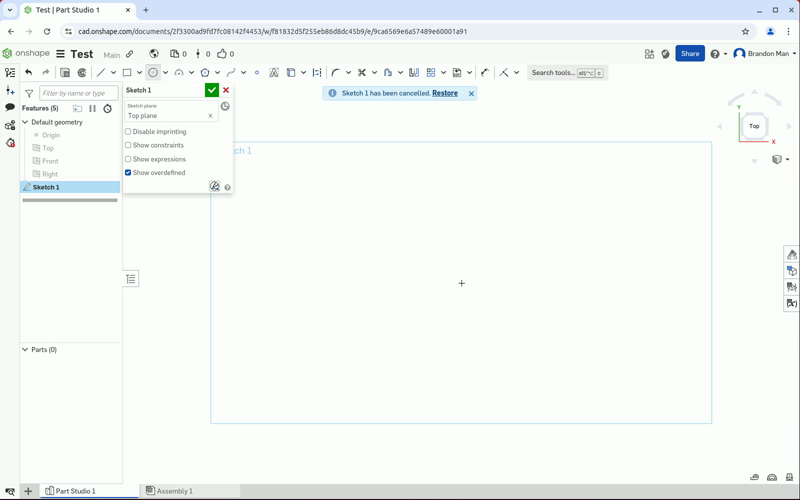
key_up(shift)
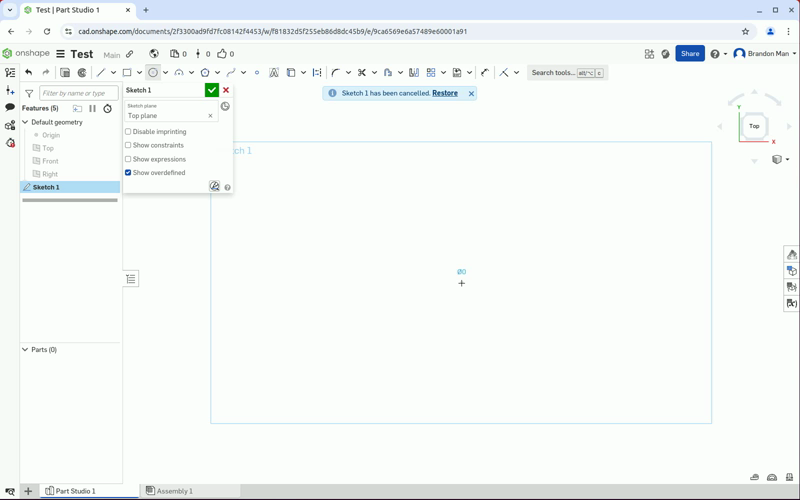
mouse_move(480, 282)
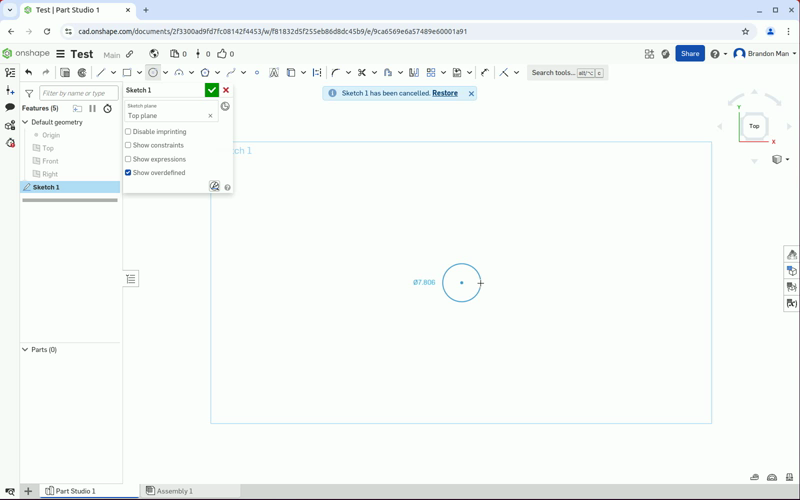
click(480, 282)
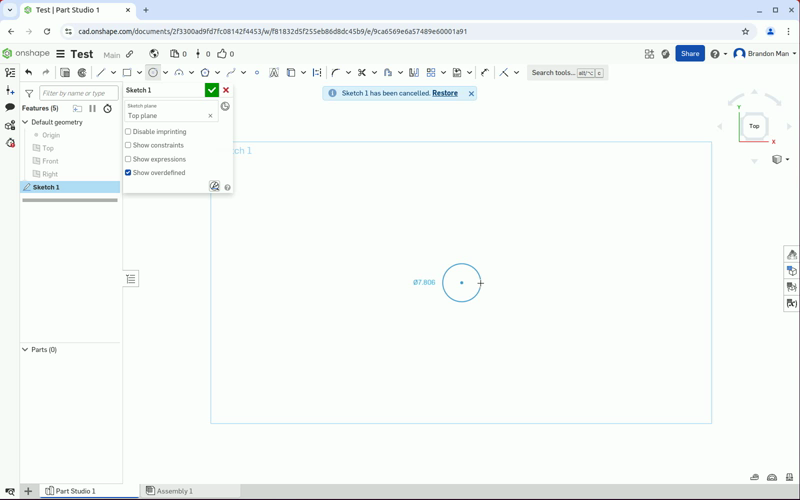
key(esc)
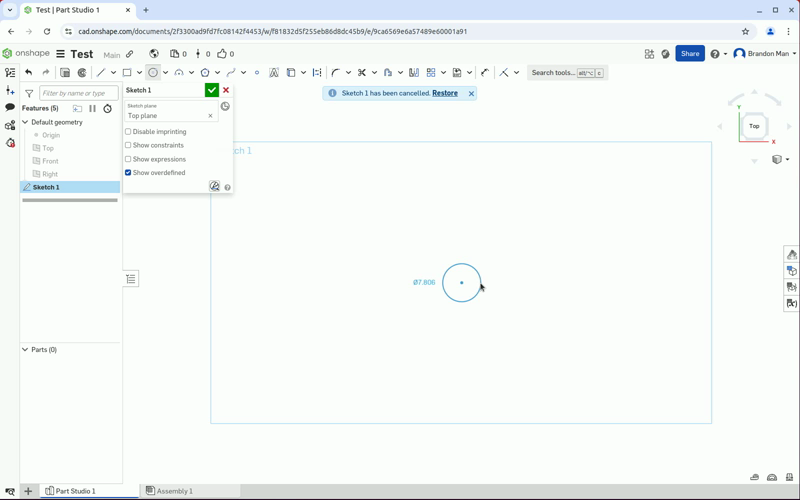
key(c)
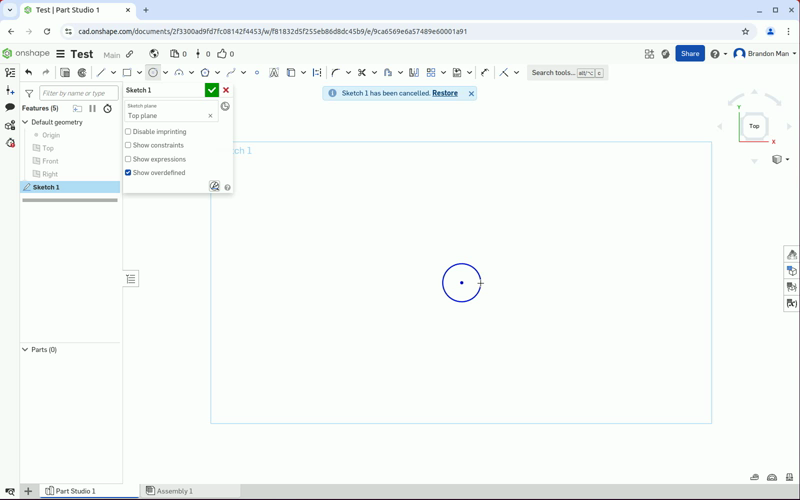
key_down(shift)
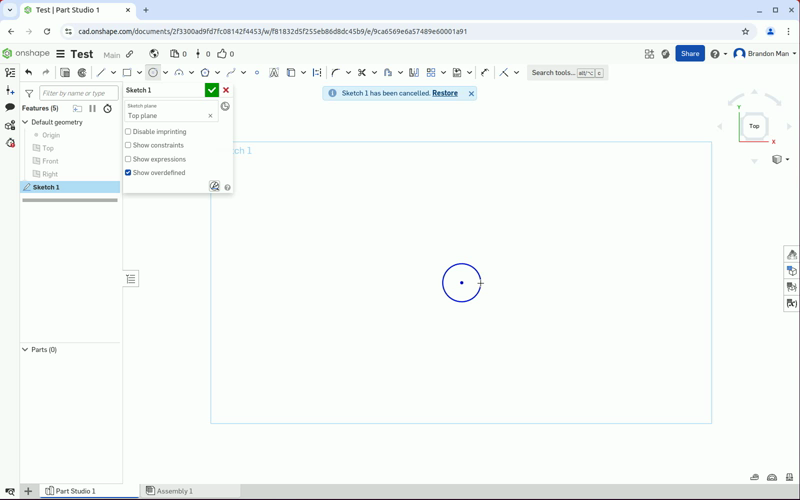
mouse_move(461, 282)
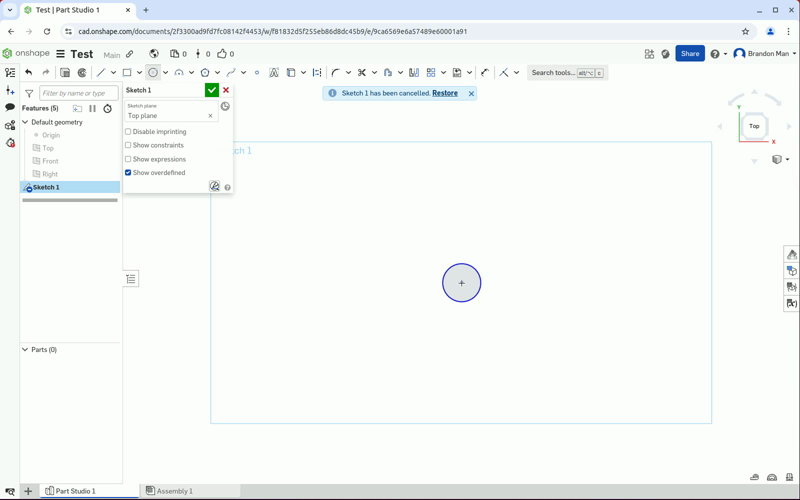
click(461, 282)
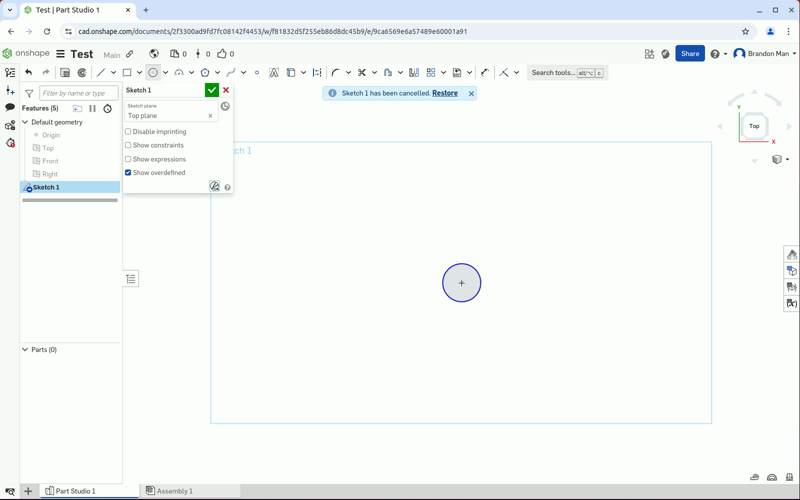
key_up(shift)
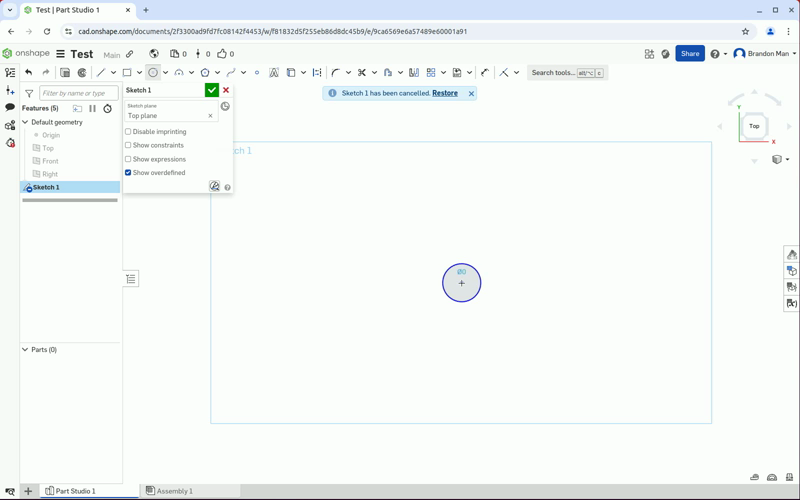
mouse_move(470, 282)
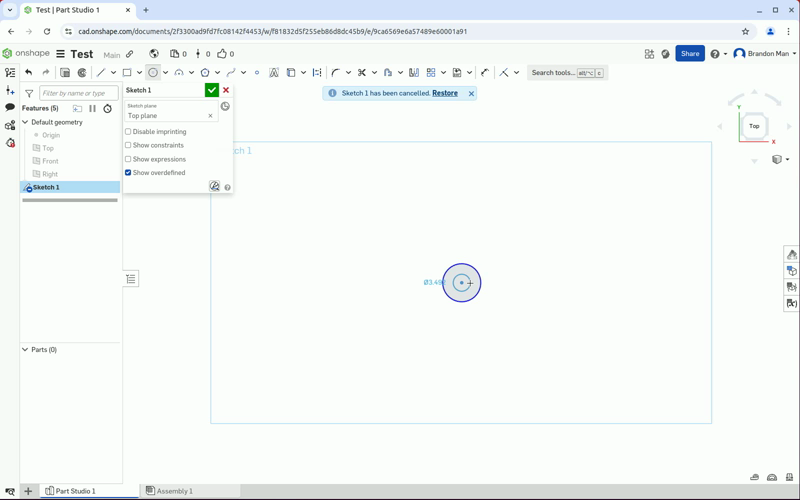
click(470, 282)
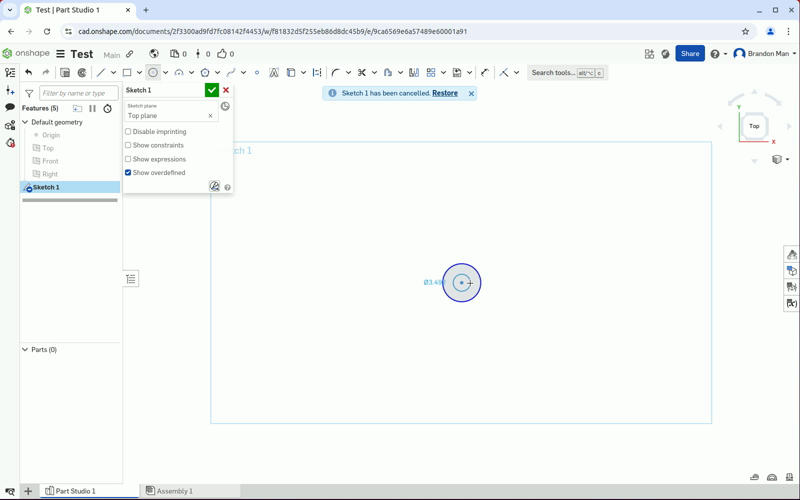
key(esc)
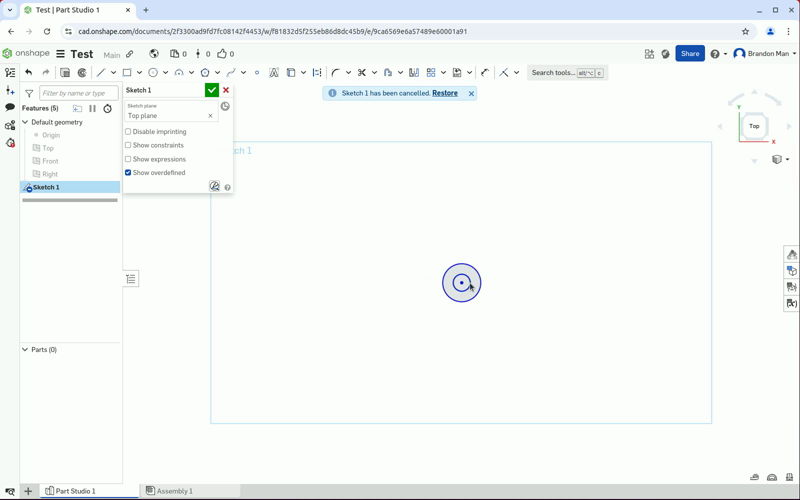
mouse_move(471, 276)
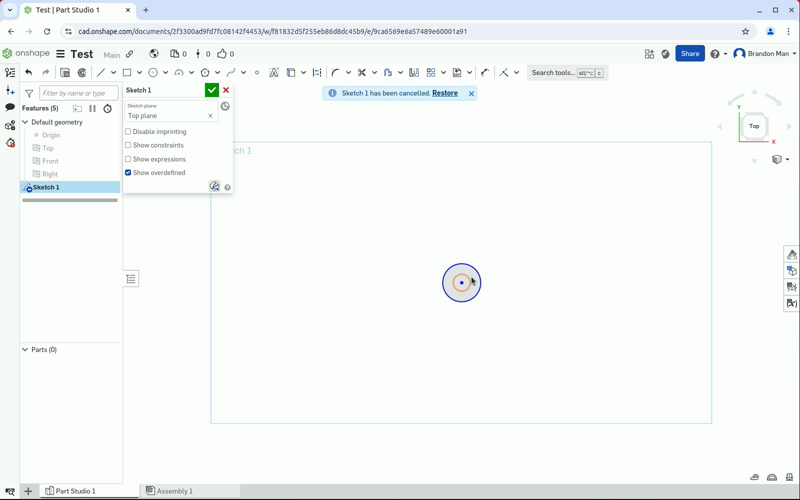
scroll(6)
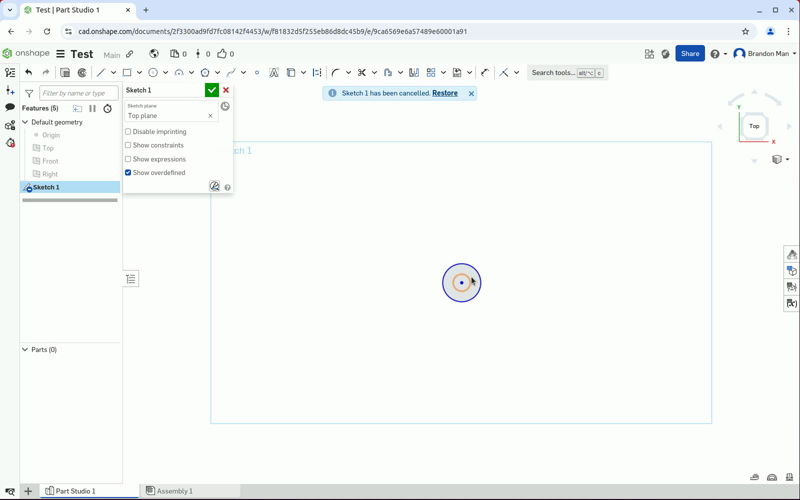
scroll(6)
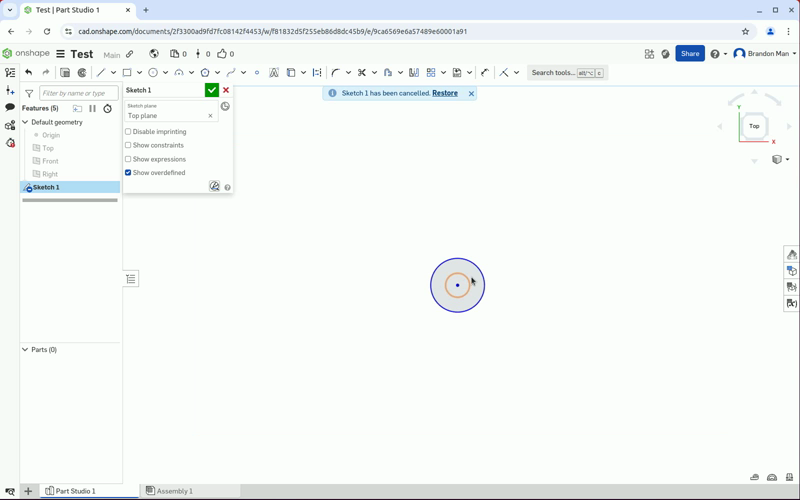
scroll(6)
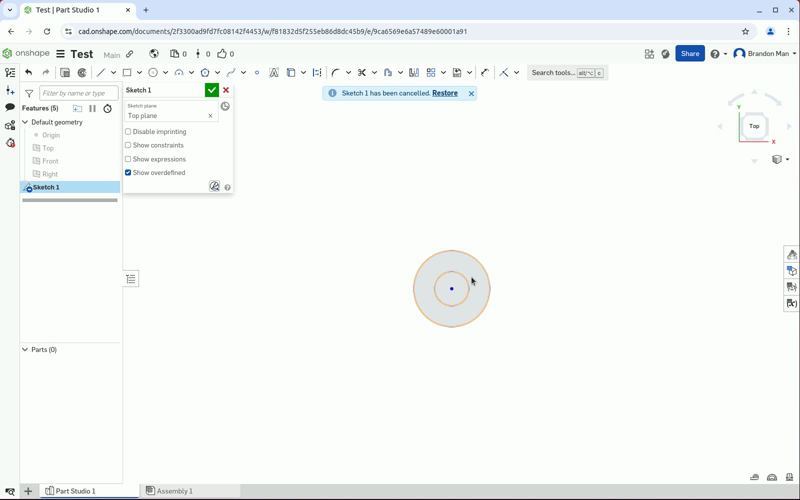
scroll(6)
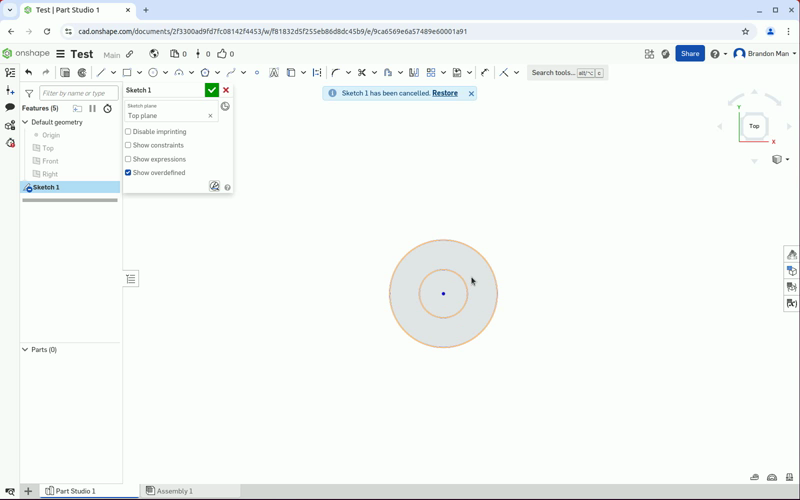
scroll(6)
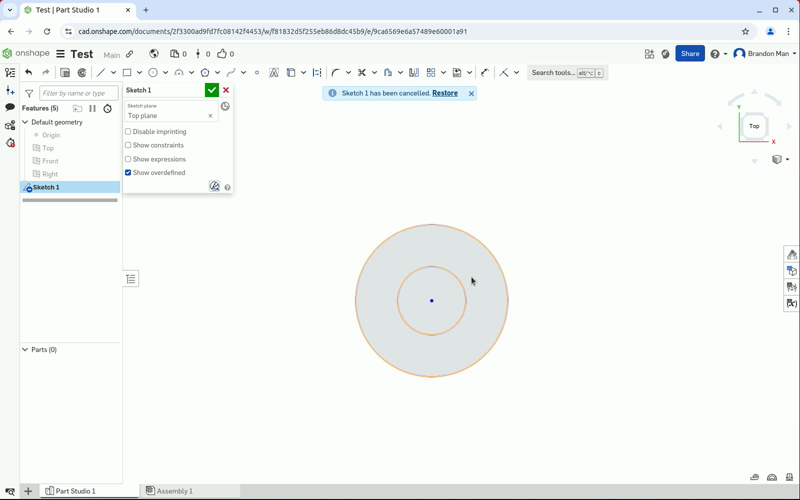
scroll(6)
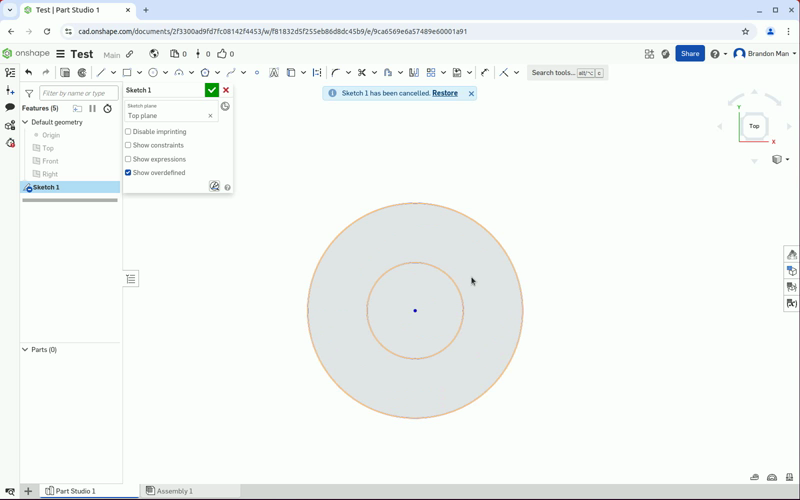
scroll(6)
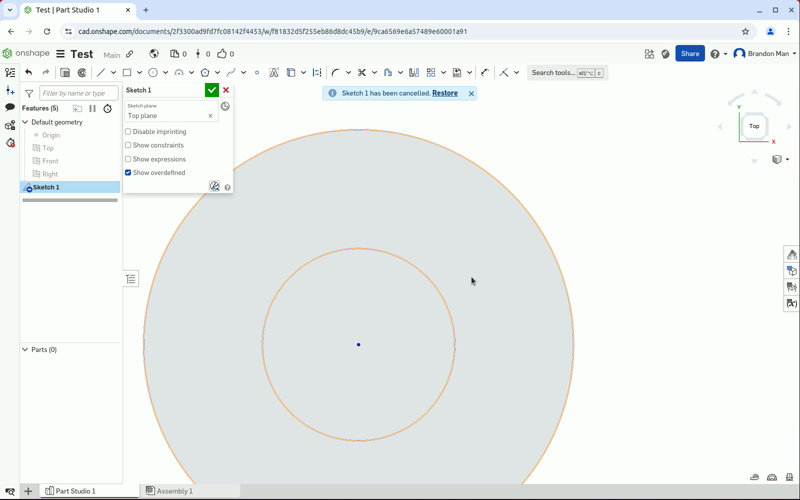
click(471, 276)
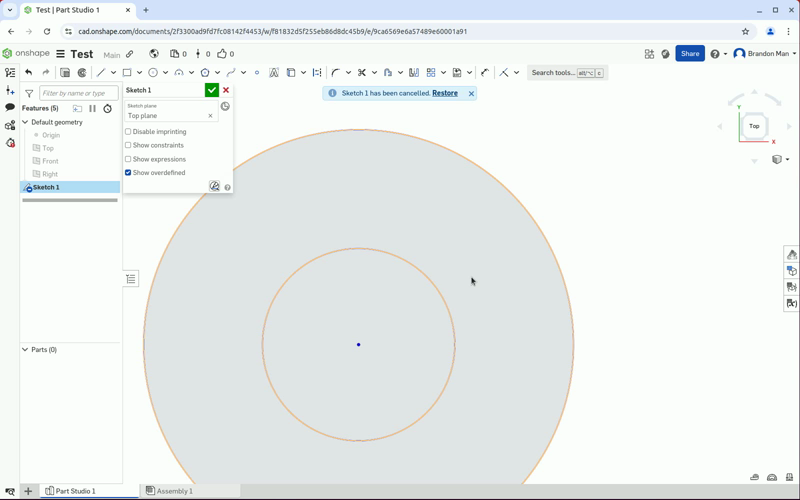
scroll(-6)
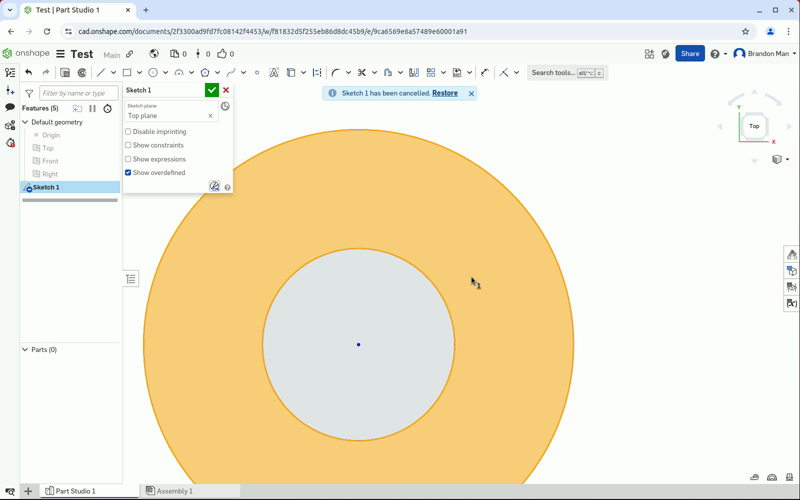
scroll(-6)
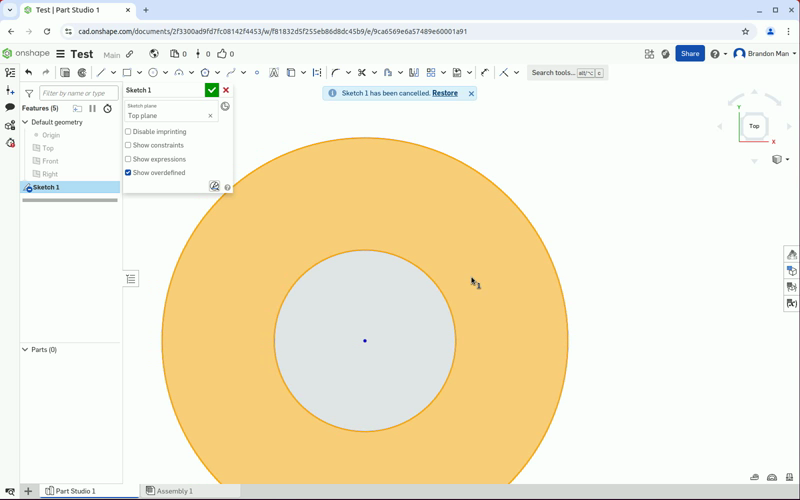
scroll(-6)
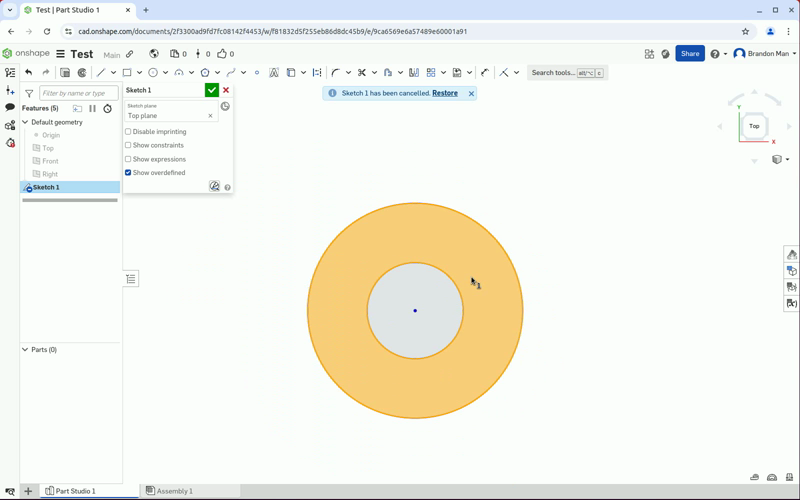
scroll(-6)
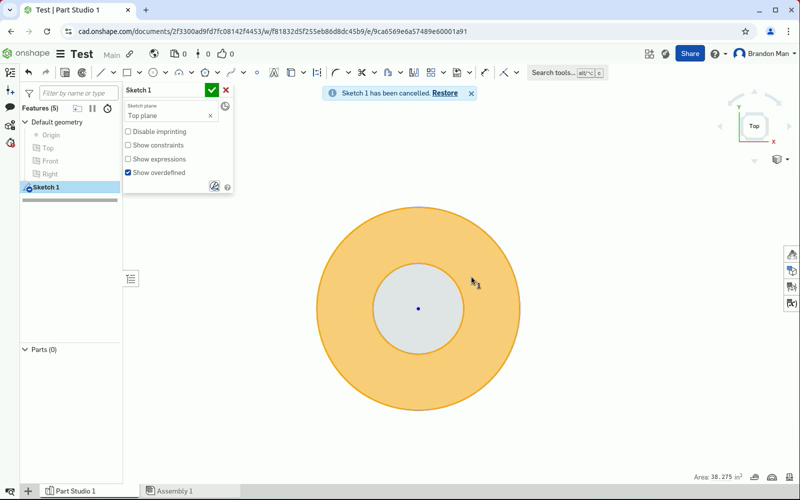
scroll(-6)
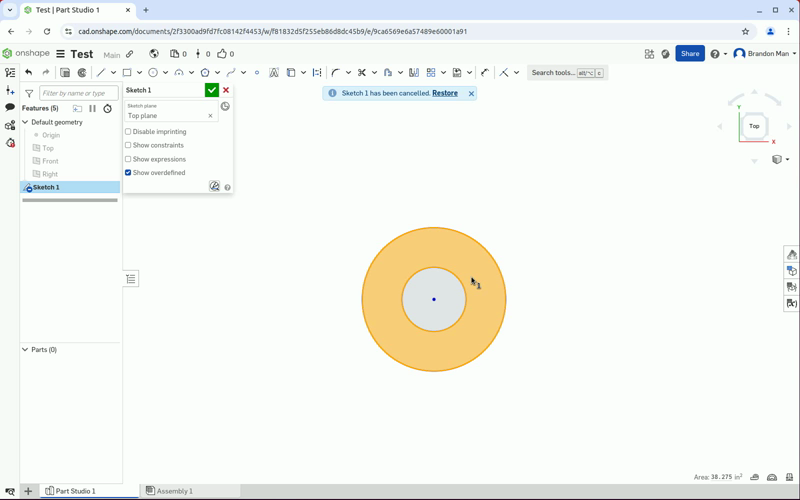
scroll(-6)
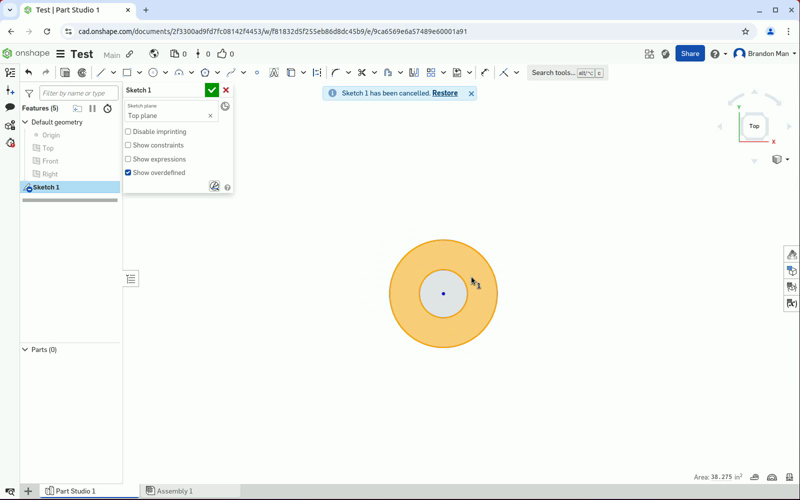
scroll(-6)
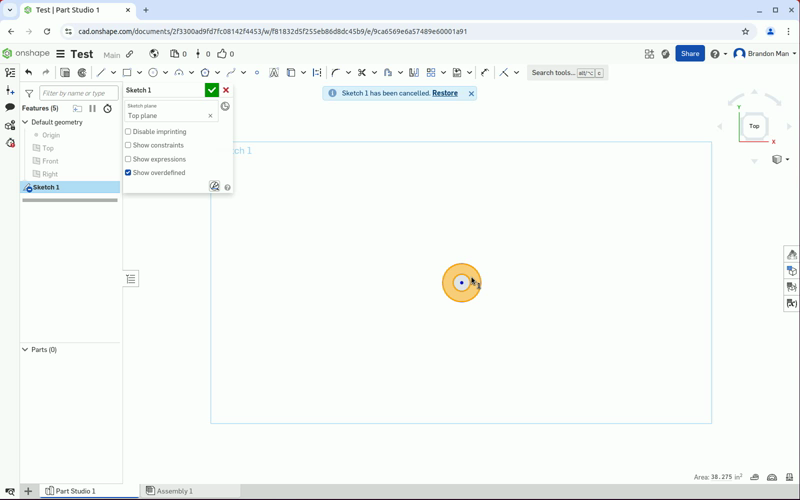
mouse_move(73, 352)
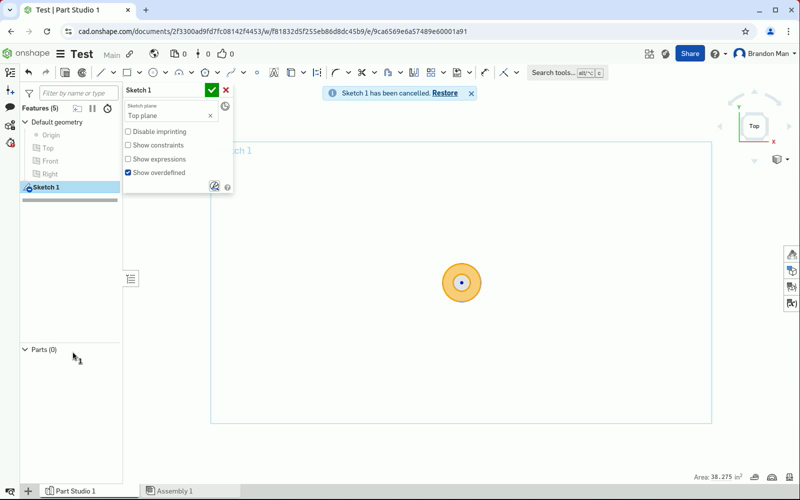
key(shift+y)
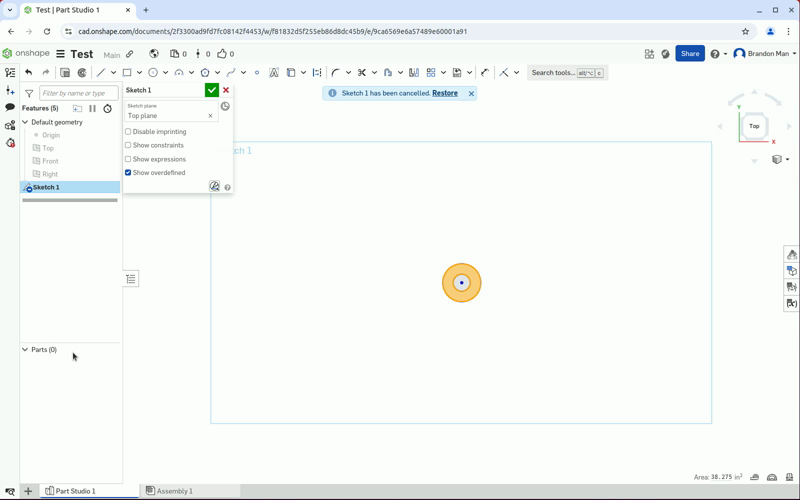
key(shift+e)
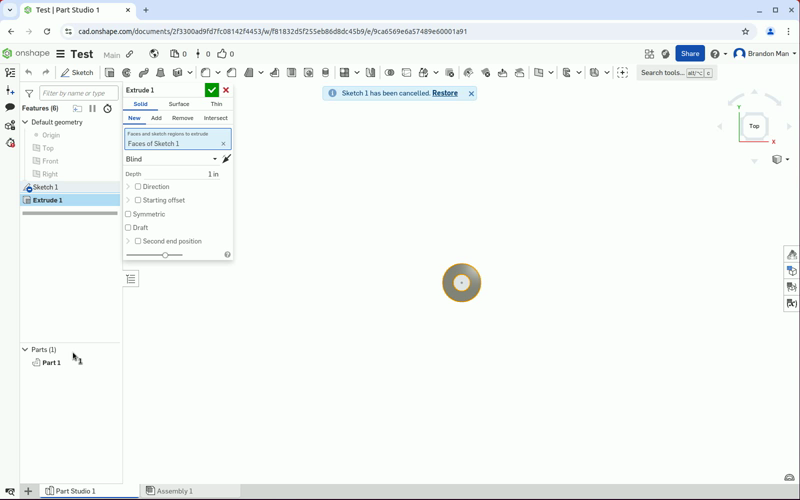
mouse_move(143, 106)
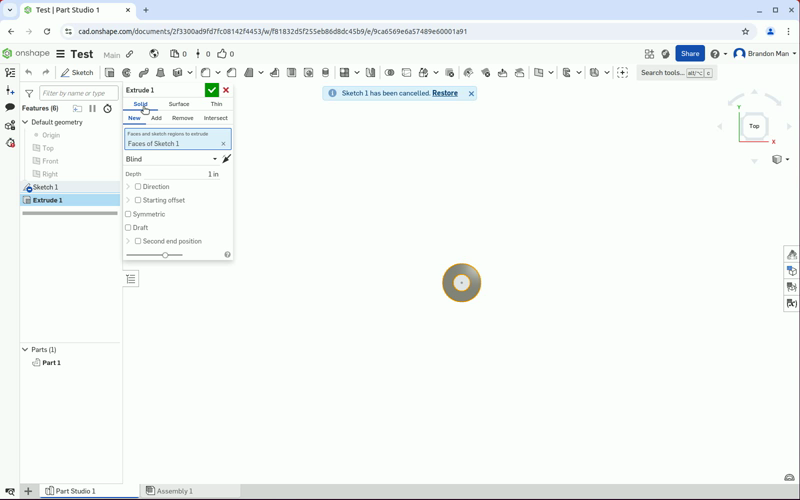
click(143, 106)
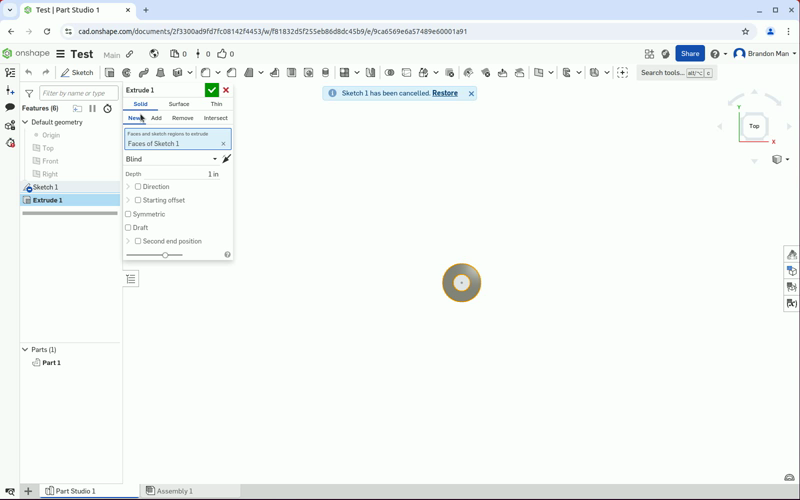
mouse_move(137, 120)
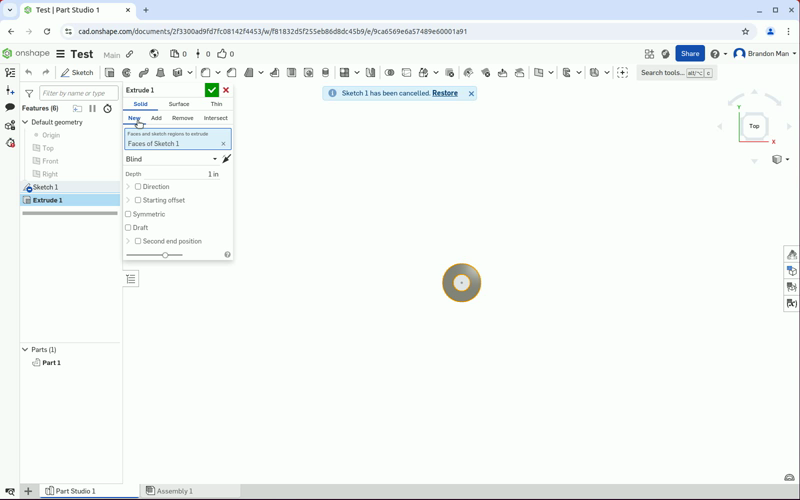
click(137, 120)
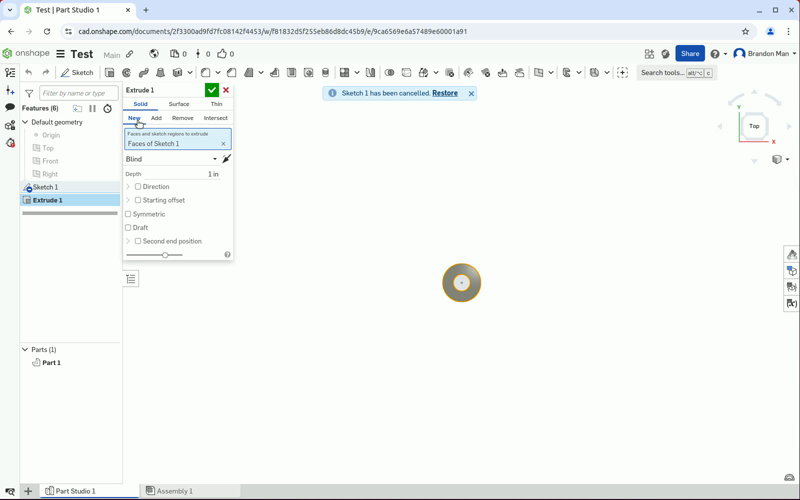
key(tab, 4)
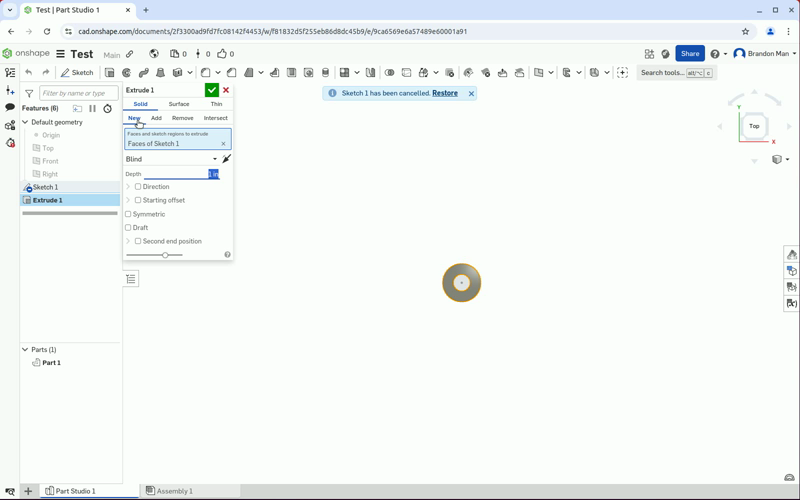
text(0.481)
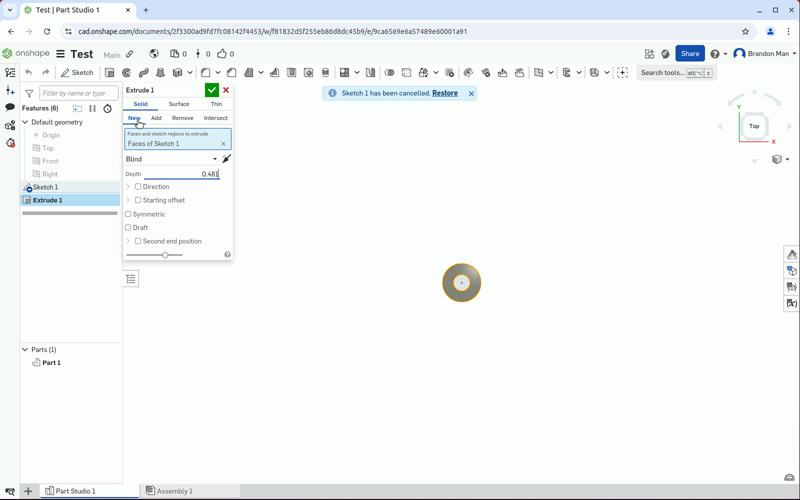
key(enter)
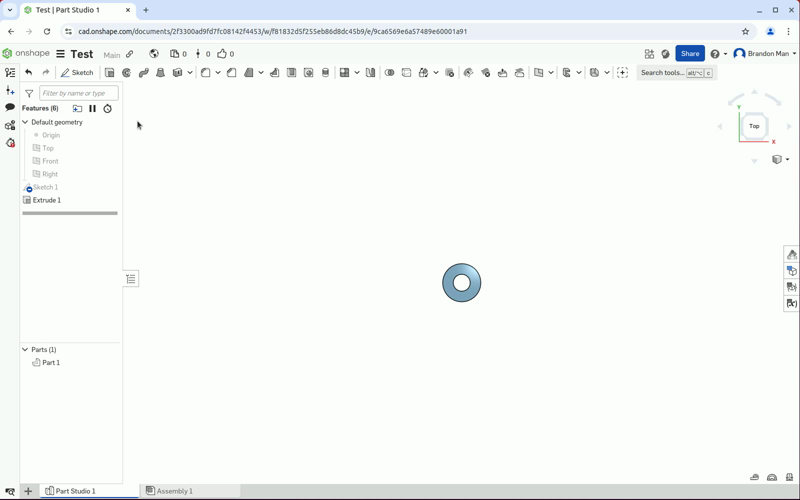
key(shift+h)
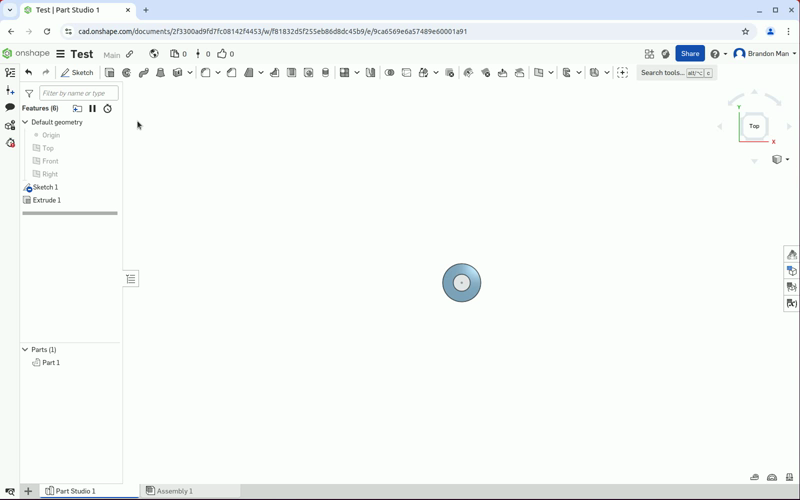
key(shift+h)
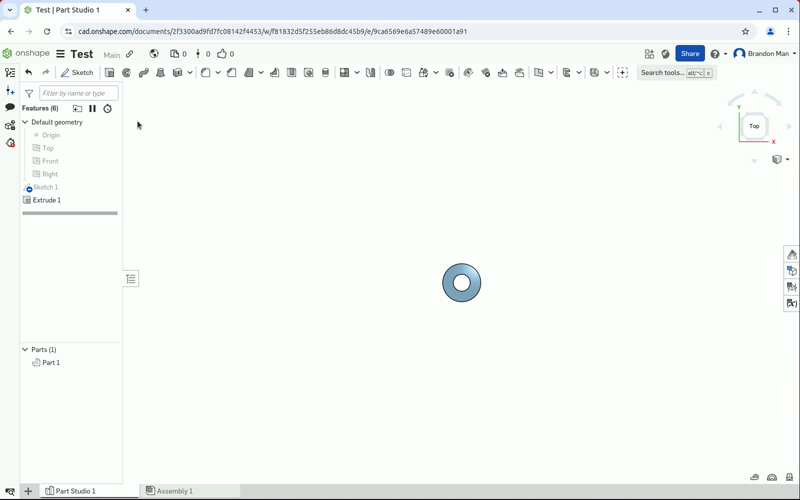
mouse_move(73, 189)
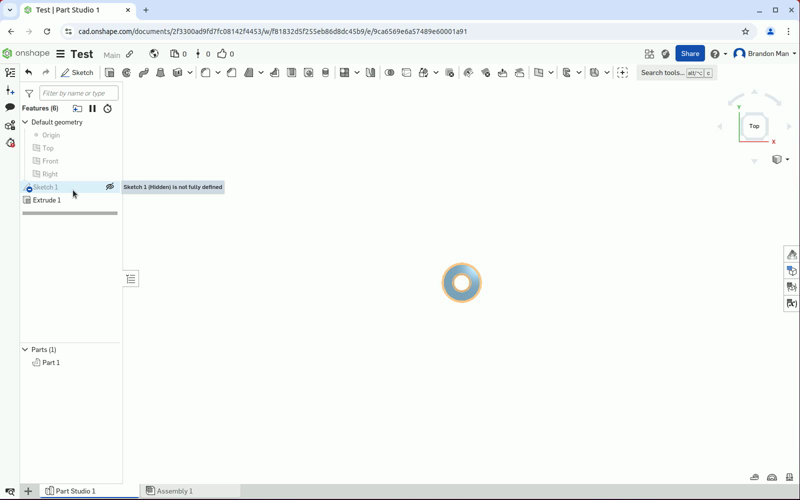
click(73, 189)
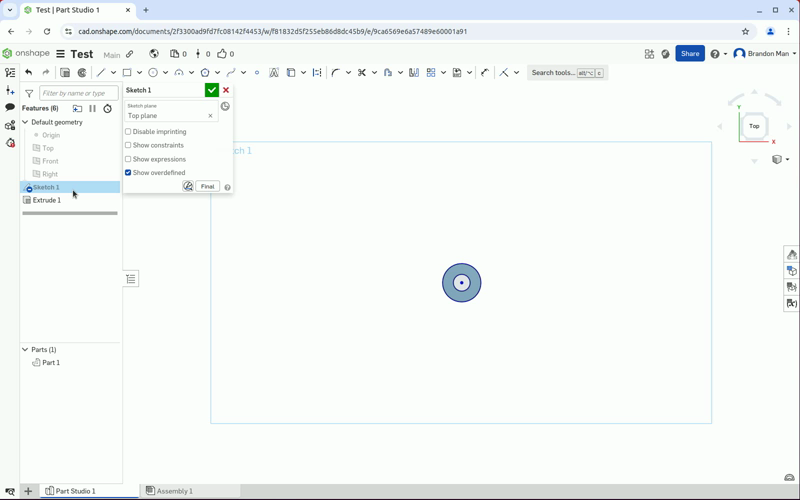
mouse_move(229, 92)
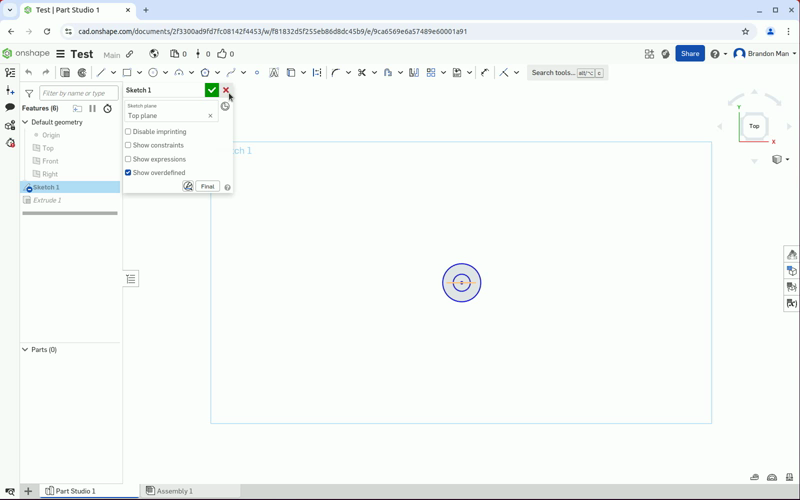
click(229, 92)
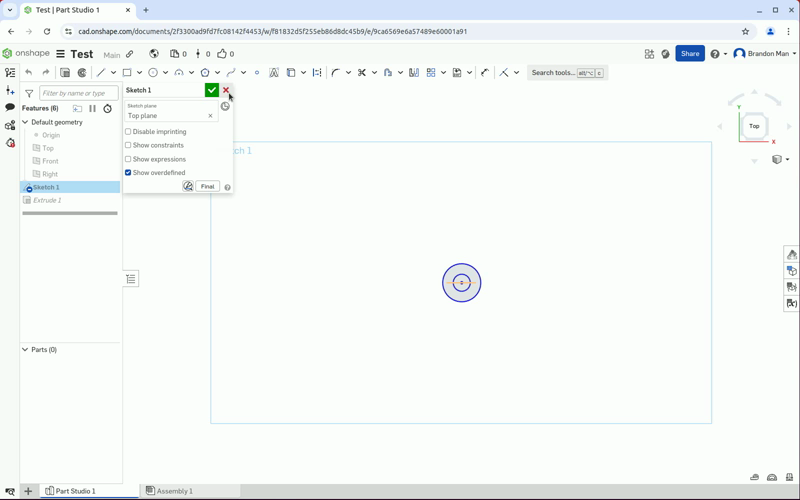
key(shift+s)
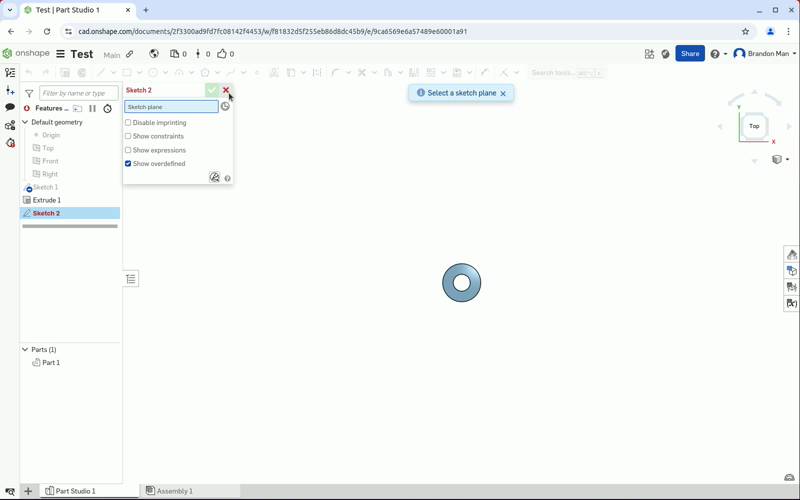
mouse_move(73, 150)
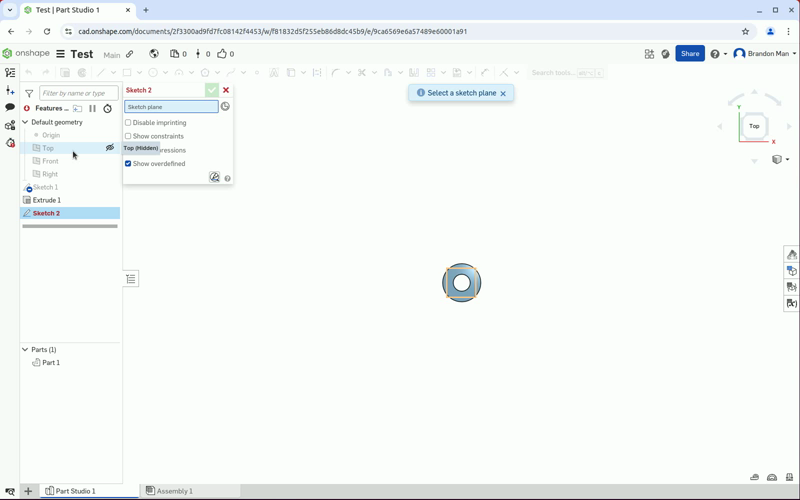
click(73, 150)
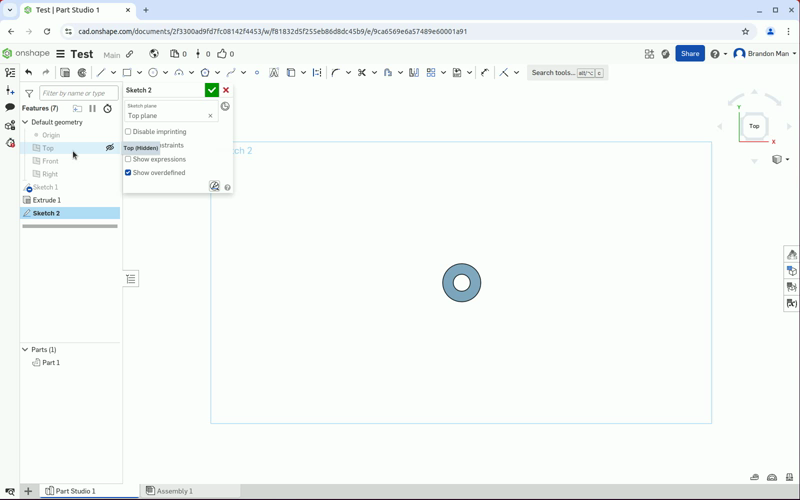
mouse_move(73, 352)
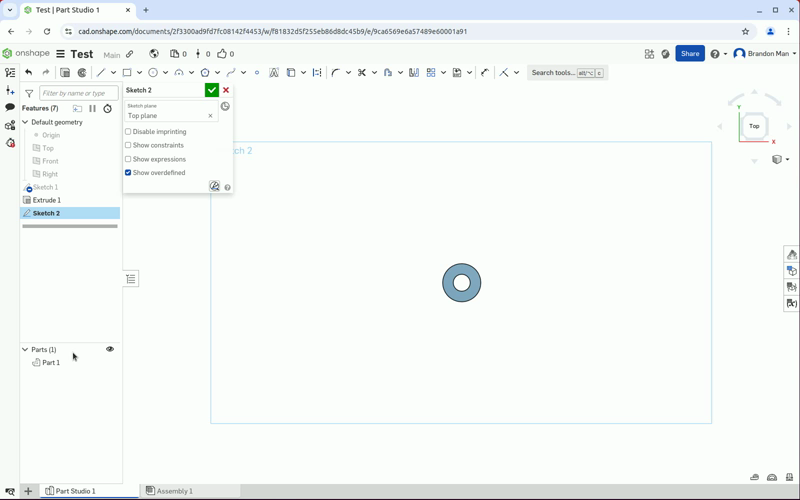
key(y)
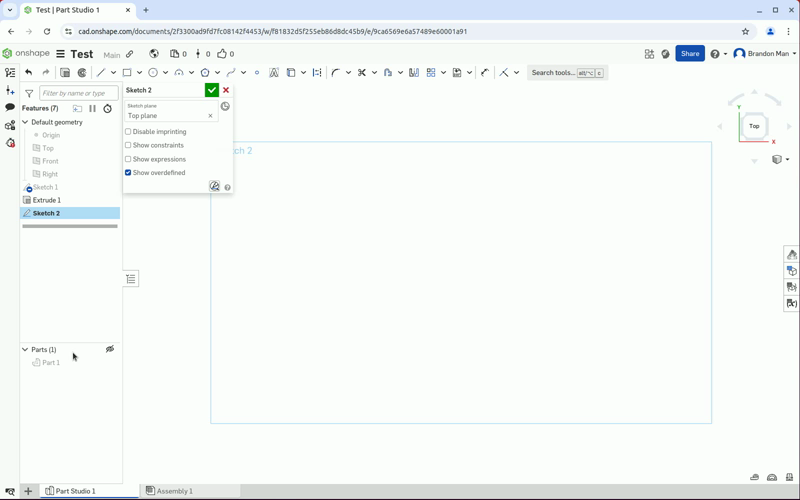
key(c)
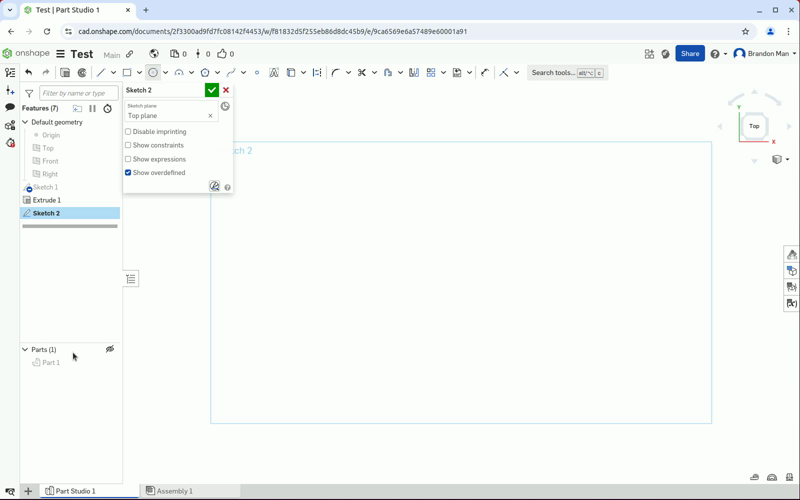
key_down(shift)
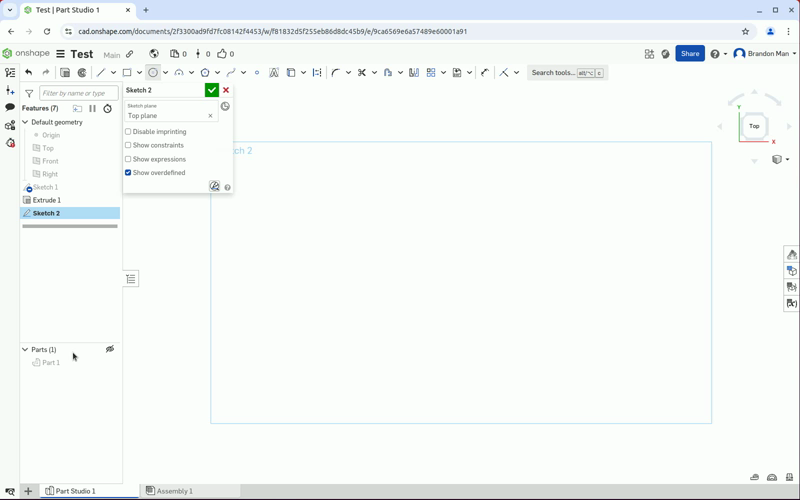
mouse_move(461, 282)
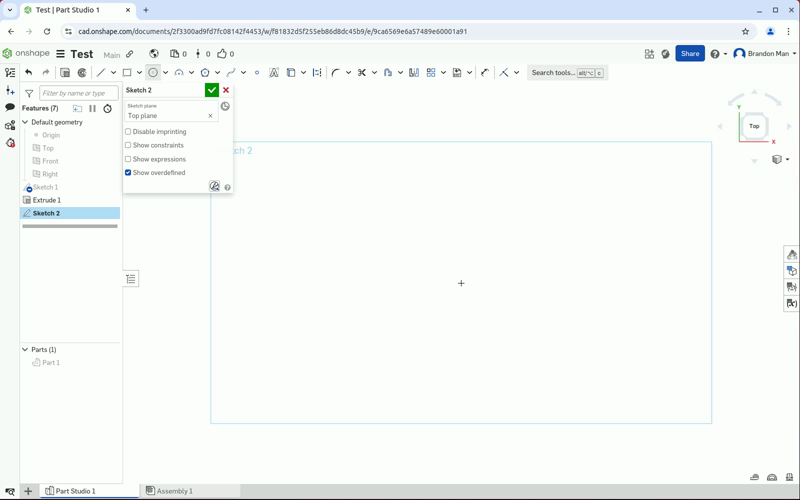
click(461, 282)
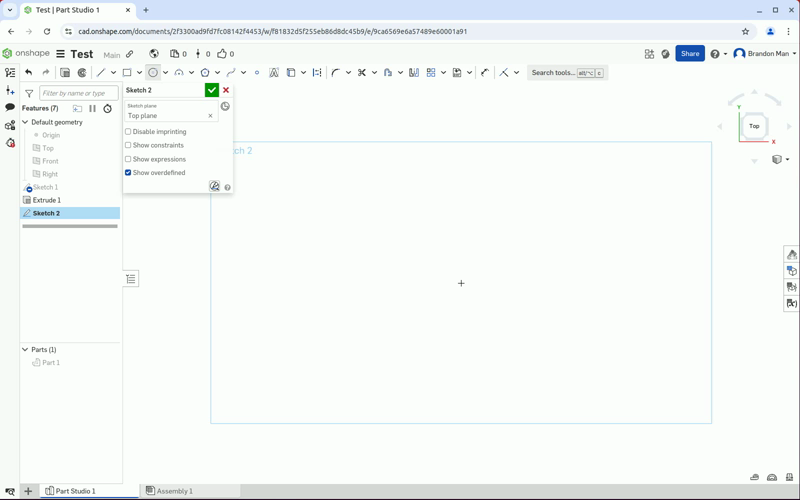
key_up(shift)
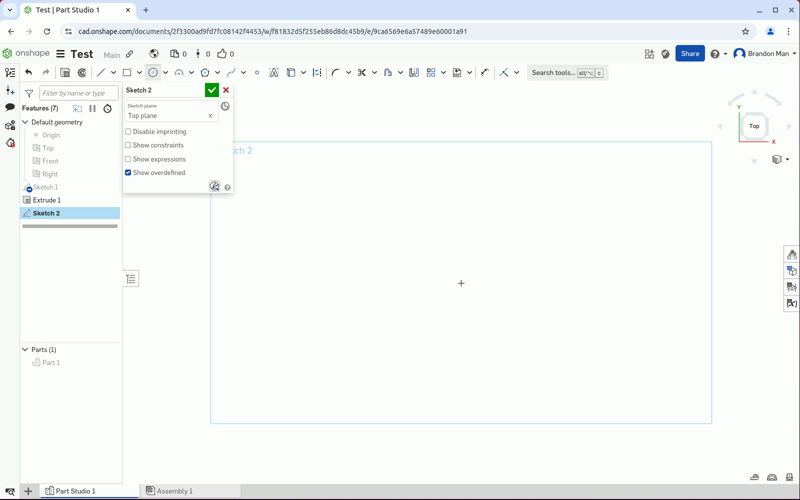
mouse_move(477, 282)
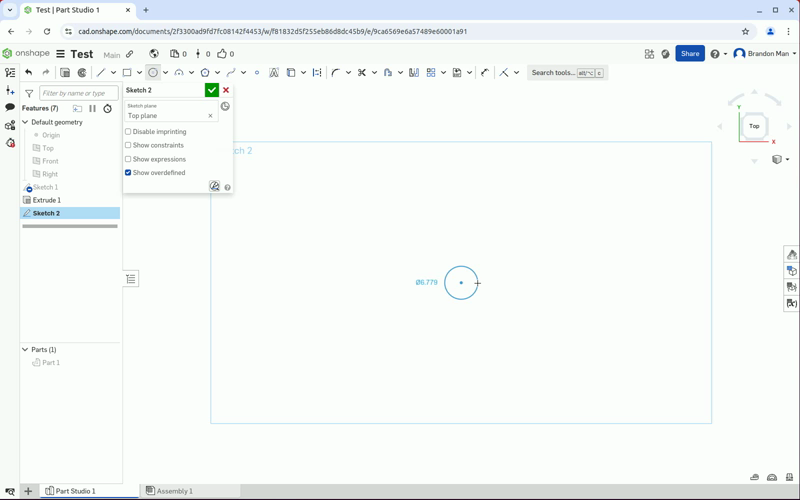
click(477, 282)
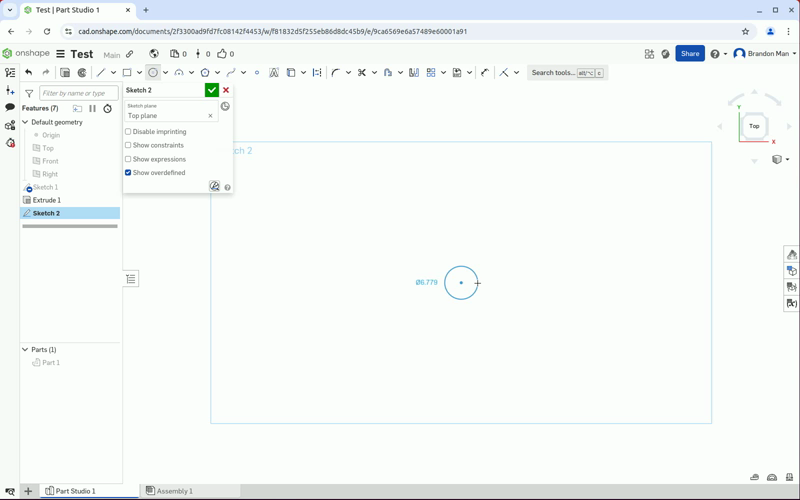
key(esc)
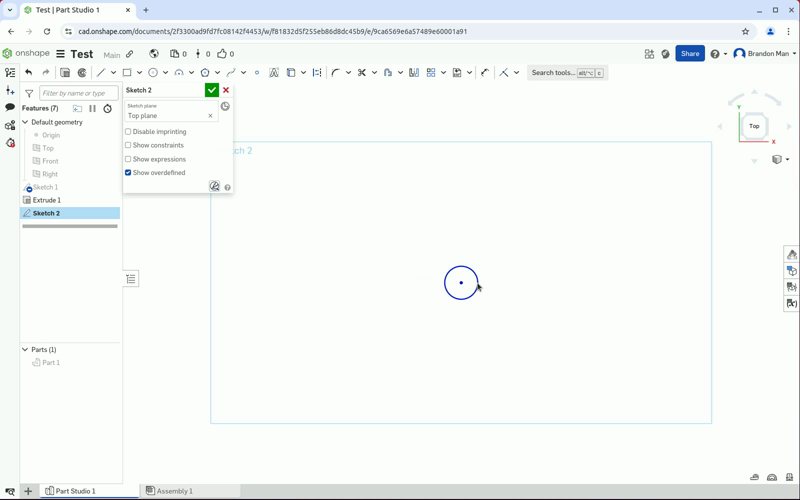
key(c)
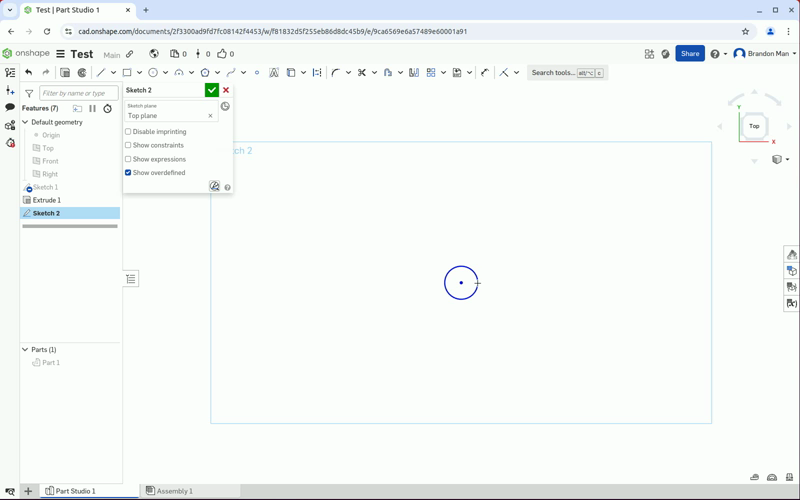
key_down(shift)
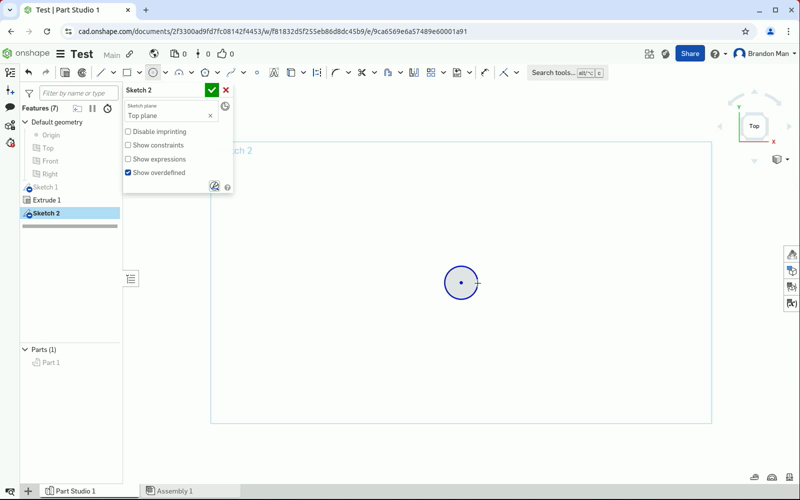
mouse_move(461, 282)
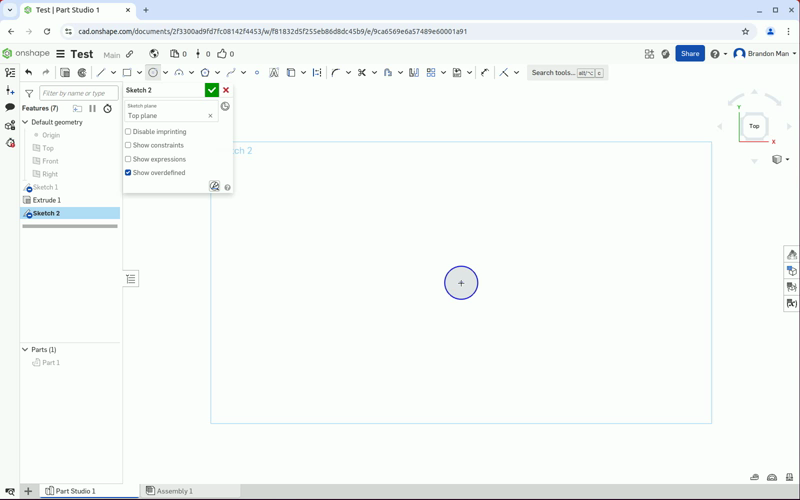
click(461, 282)
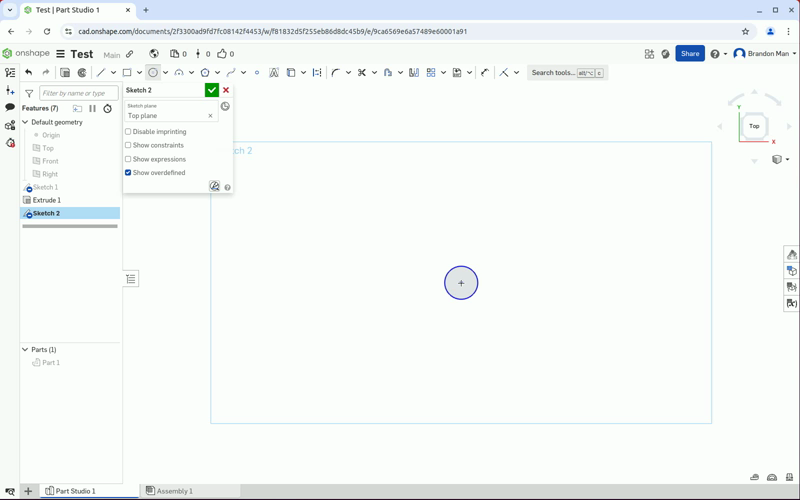
key_up(shift)
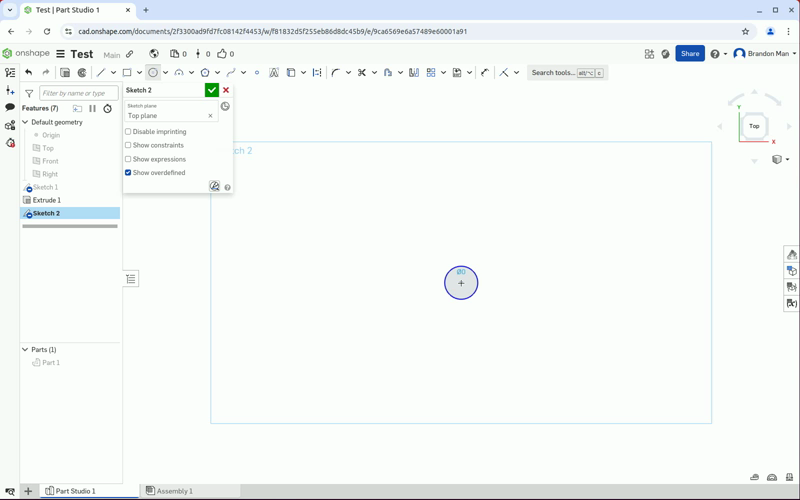
mouse_move(469, 282)
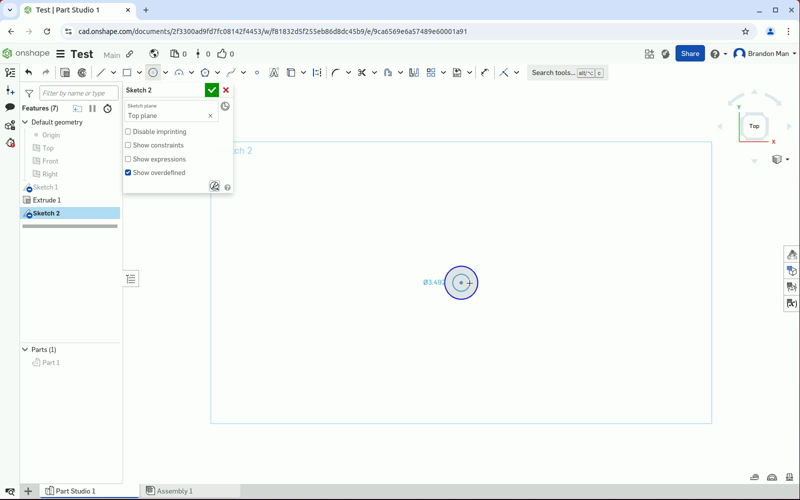
click(469, 282)
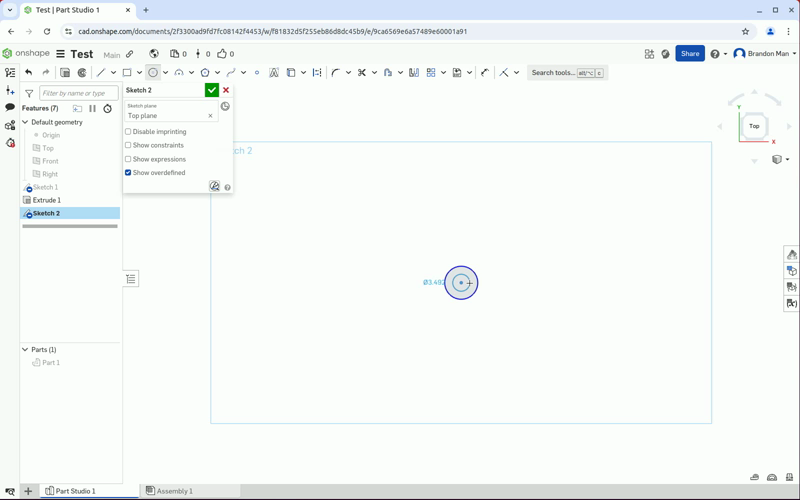
key(esc)
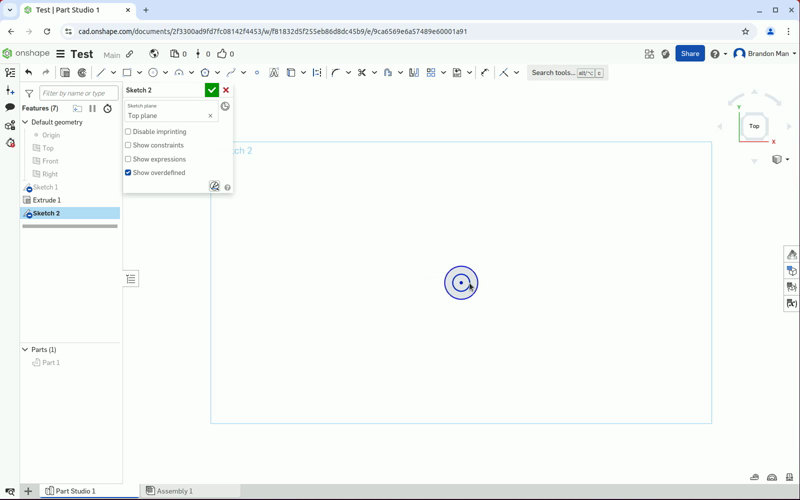
mouse_move(471, 289)
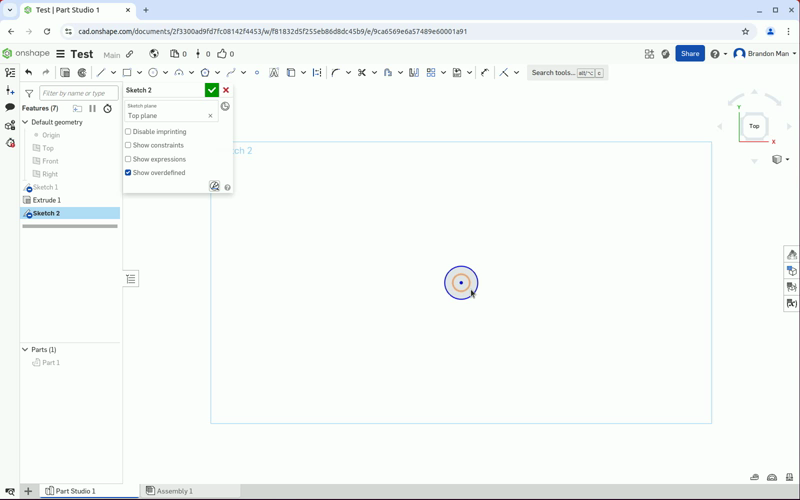
scroll(6)
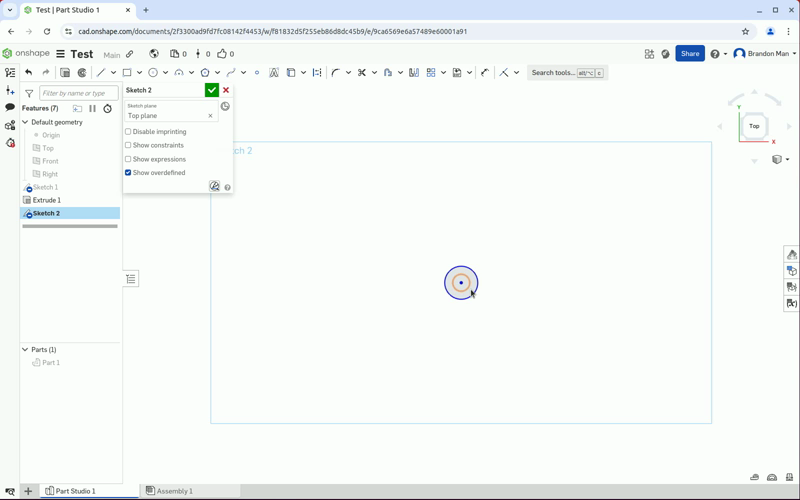
scroll(6)
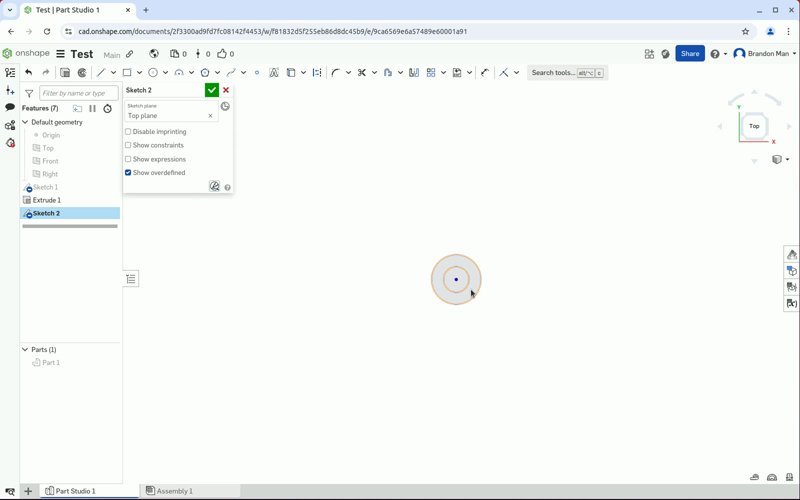
scroll(6)
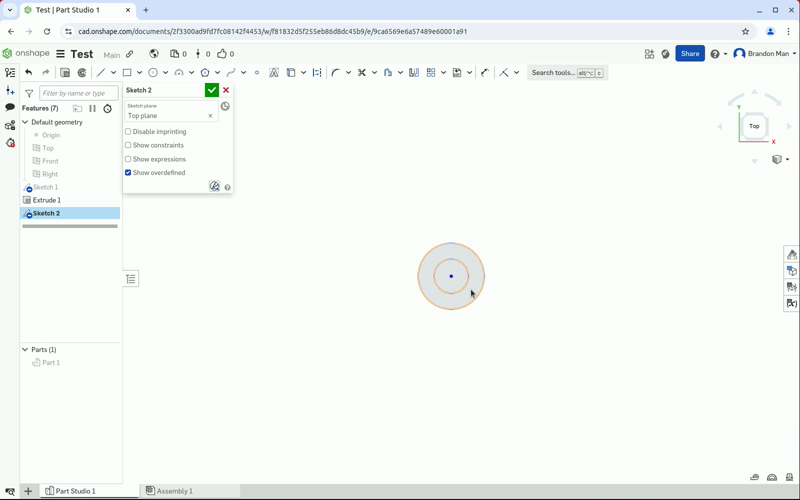
scroll(6)
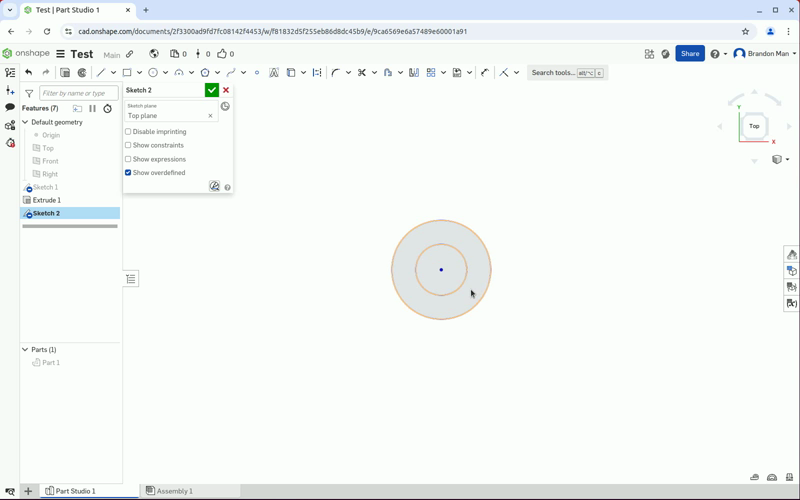
scroll(6)
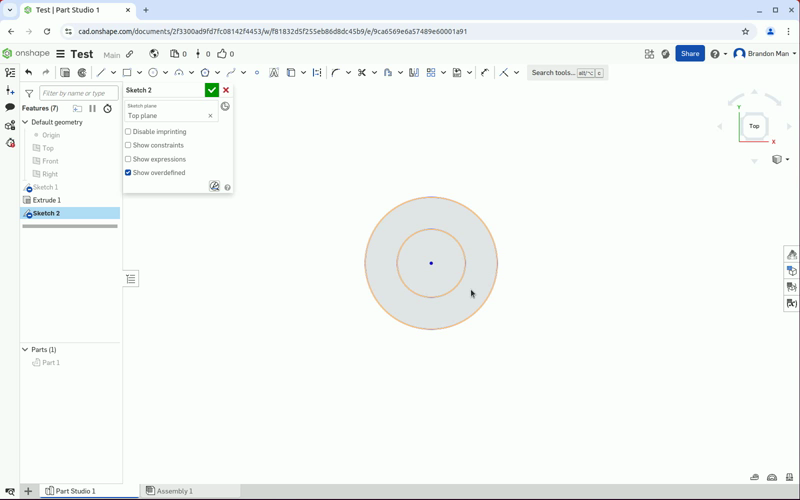
scroll(6)
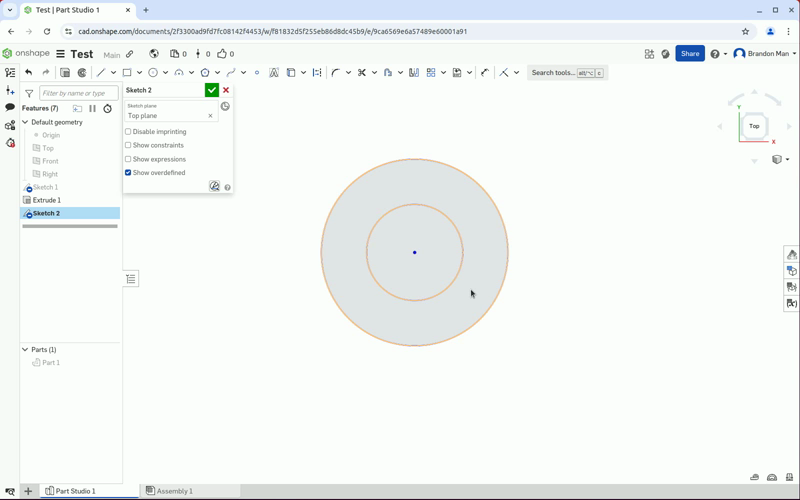
scroll(6)
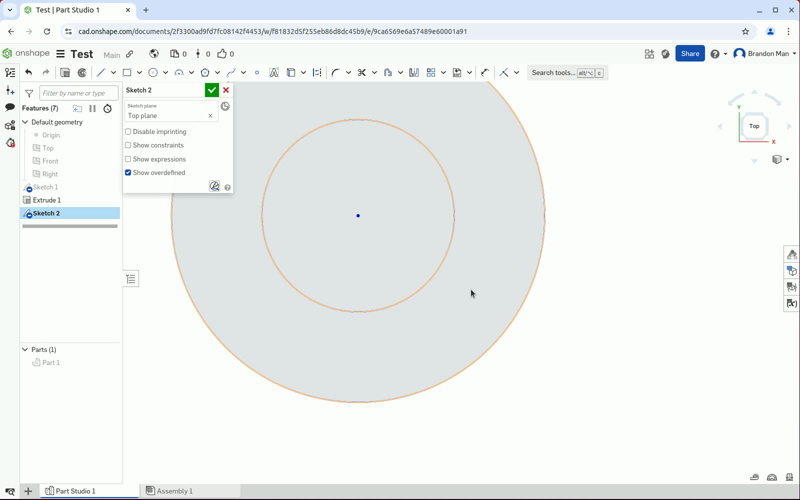
click(471, 289)
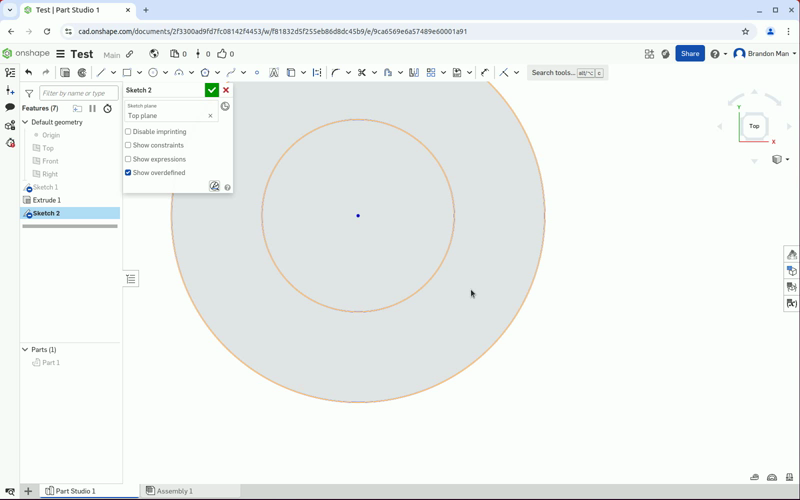
scroll(-6)
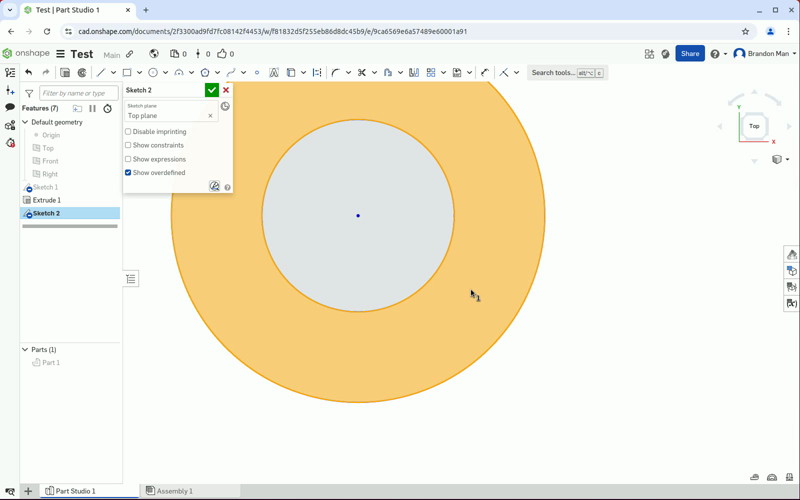
scroll(-6)
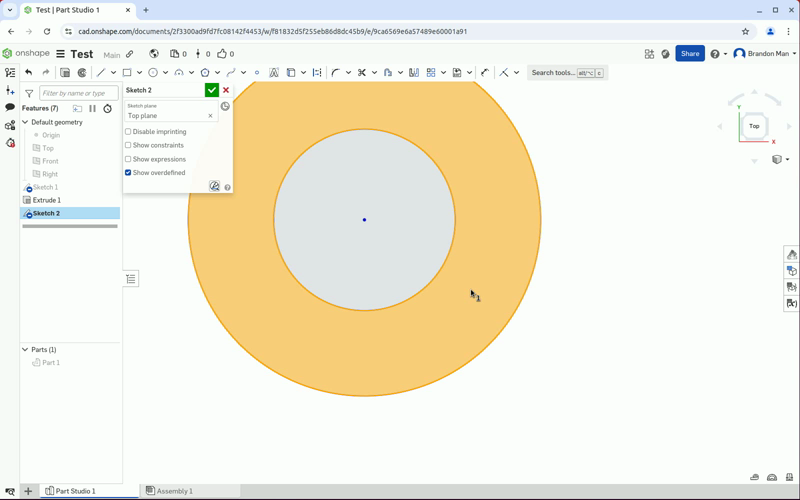
scroll(-6)
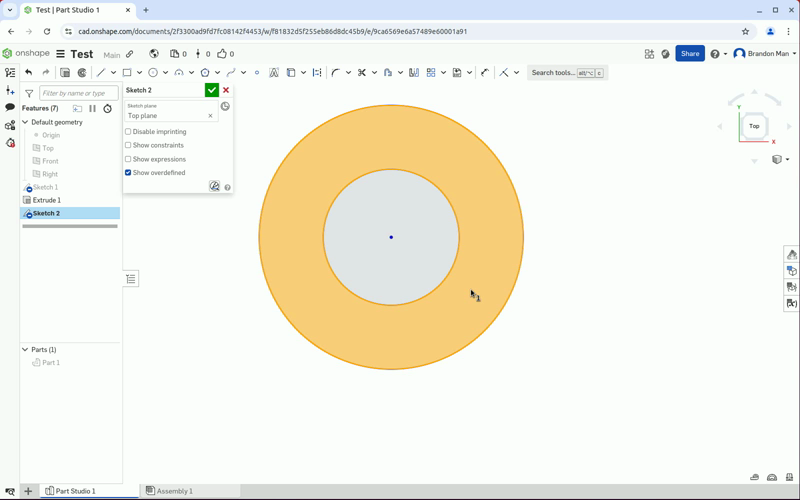
scroll(-6)
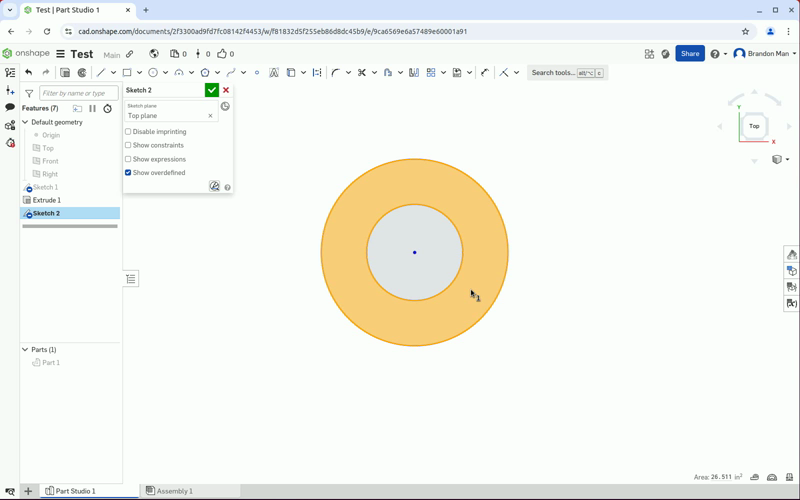
scroll(-6)
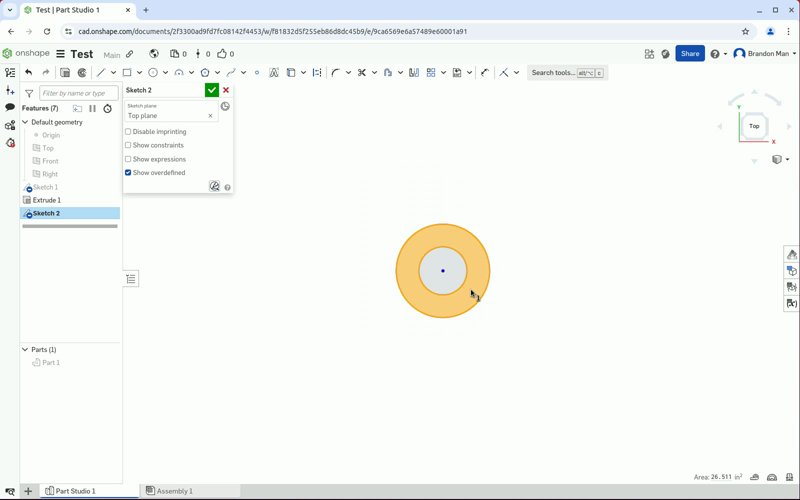
scroll(-6)
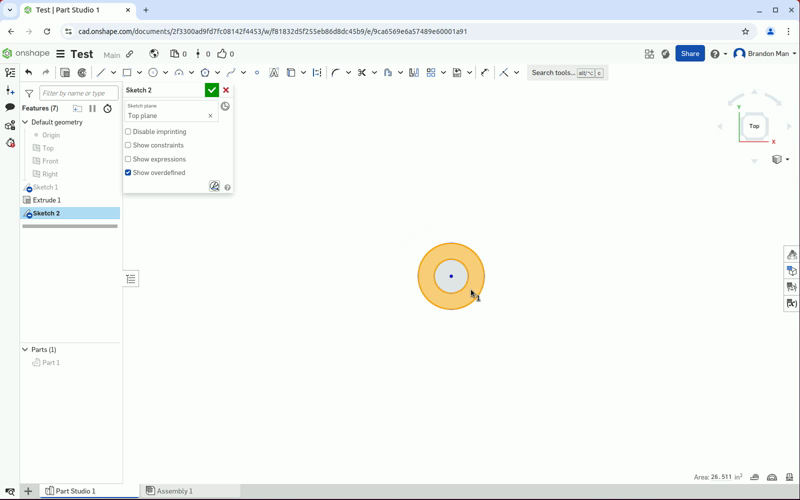
scroll(-6)
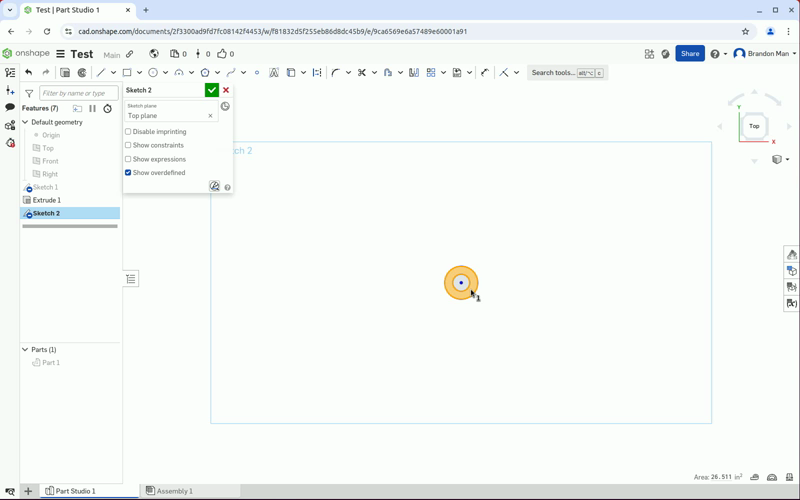
mouse_move(73, 352)
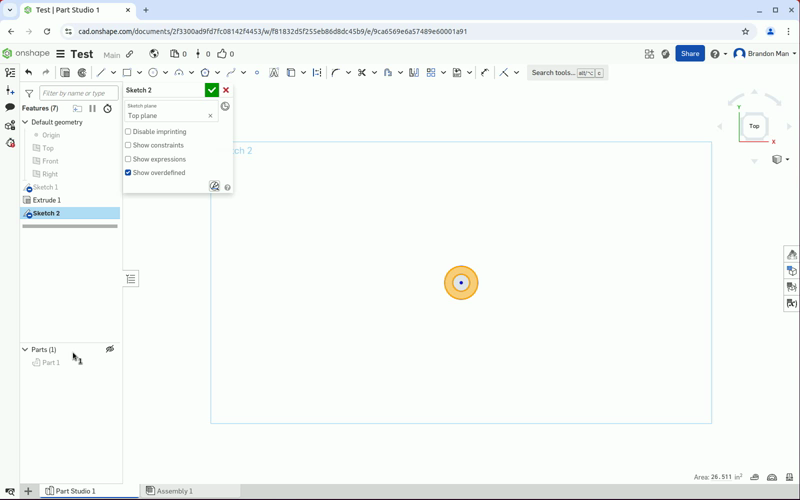
key(shift+y)
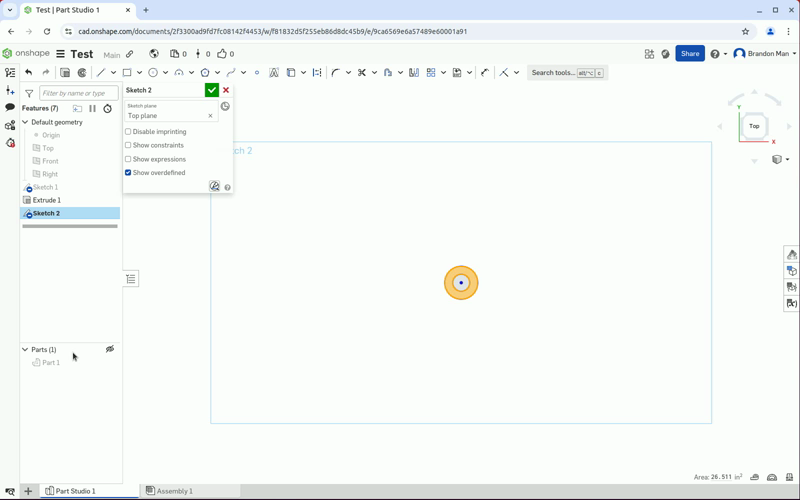
key(shift+e)
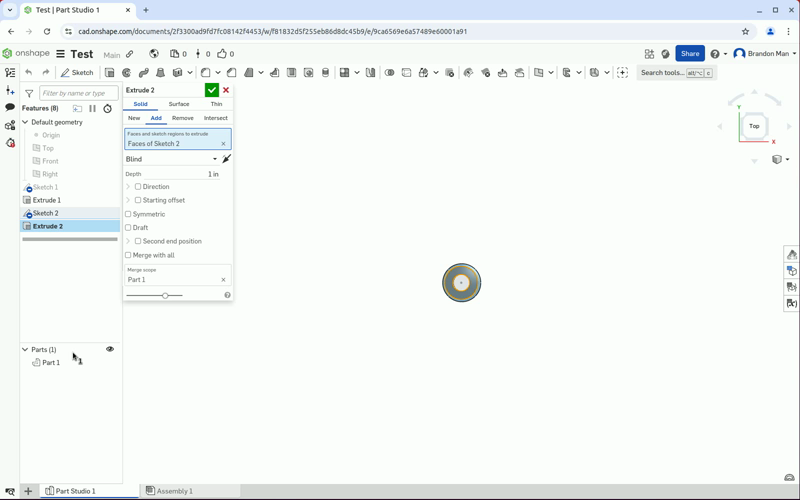
mouse_move(143, 106)
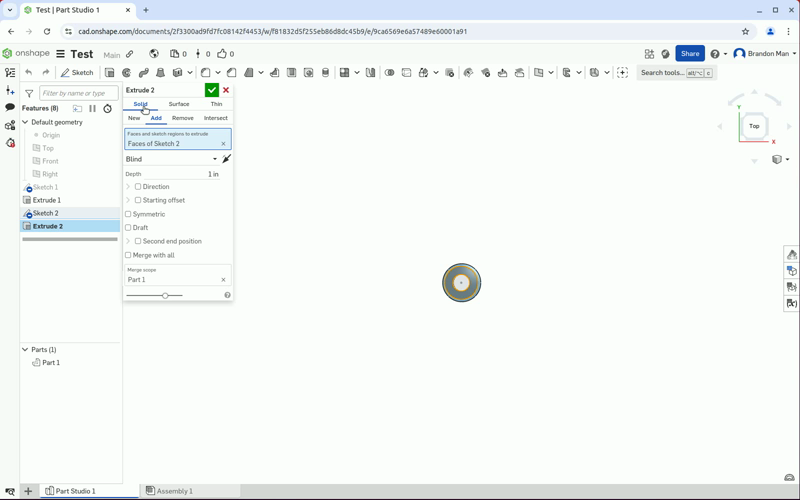
click(143, 106)
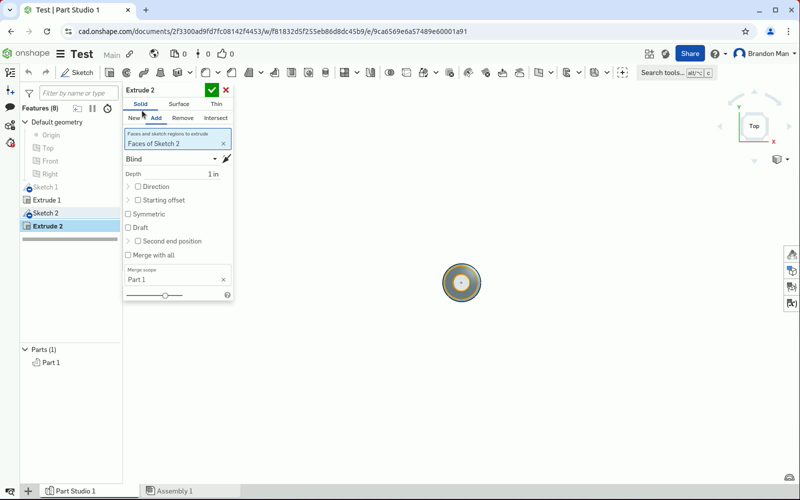
mouse_move(137, 120)
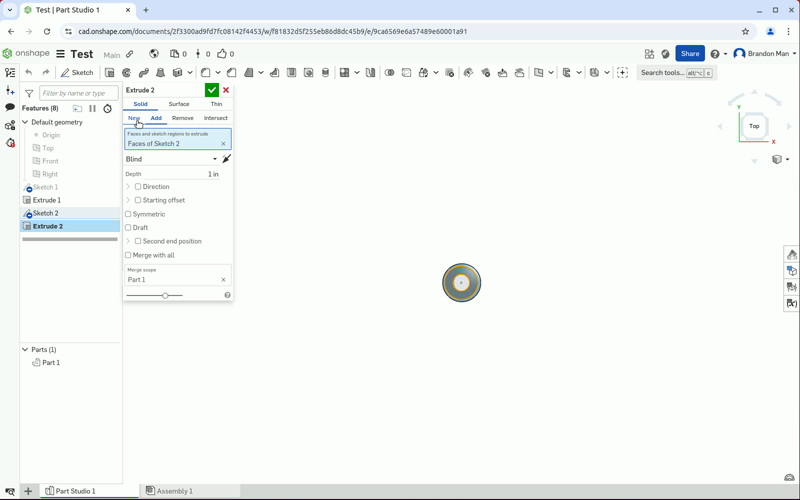
click(137, 120)
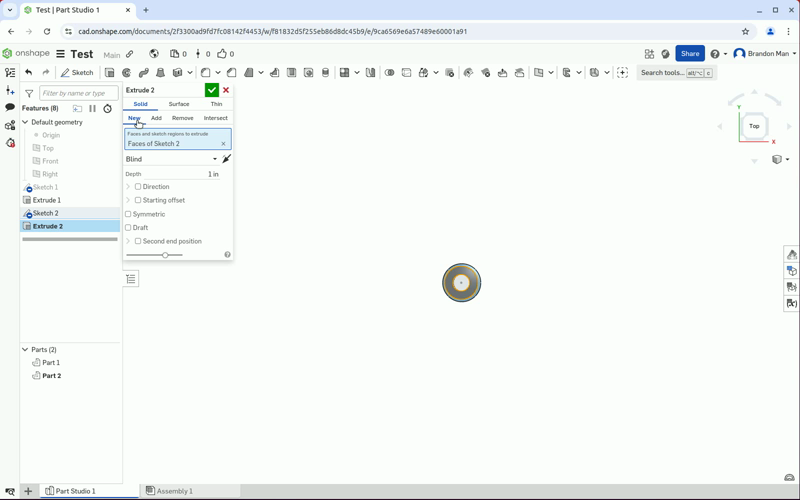
key(tab, 4)
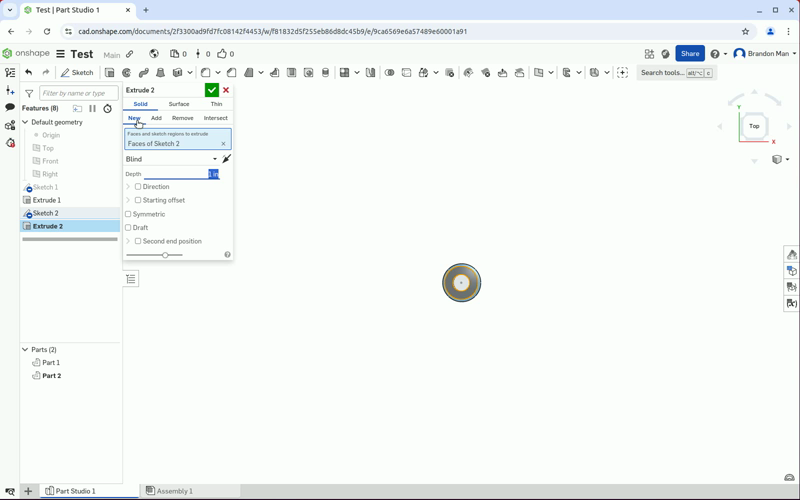
text(1.685)
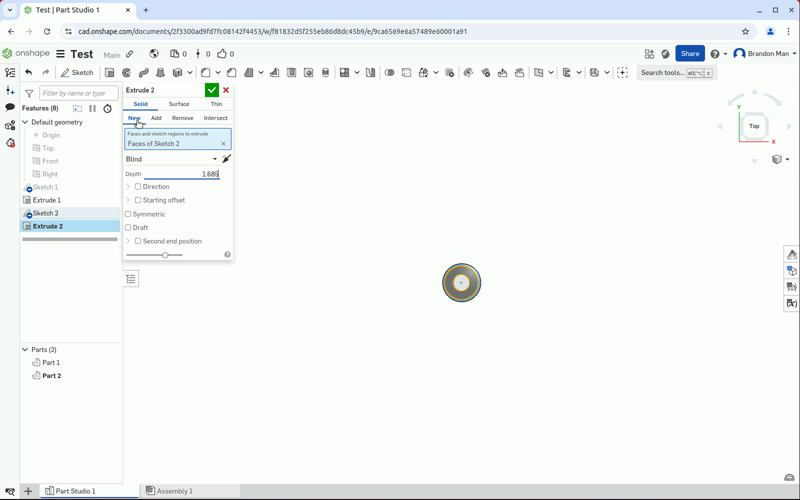
key(enter)
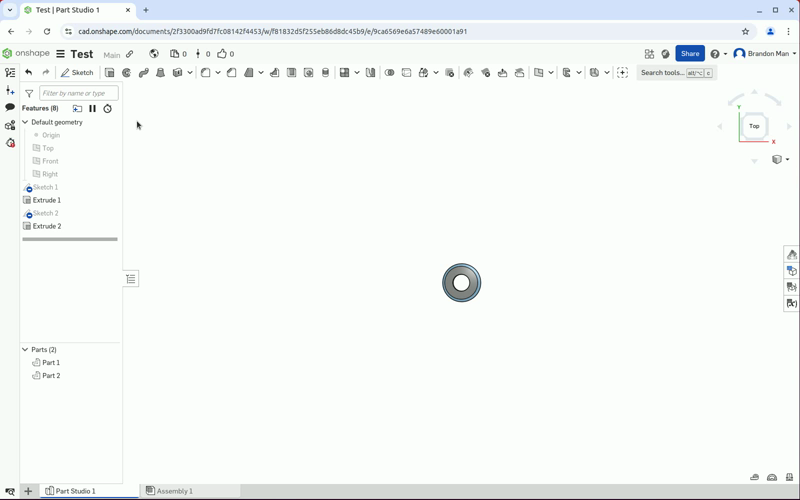
key(shift+h)
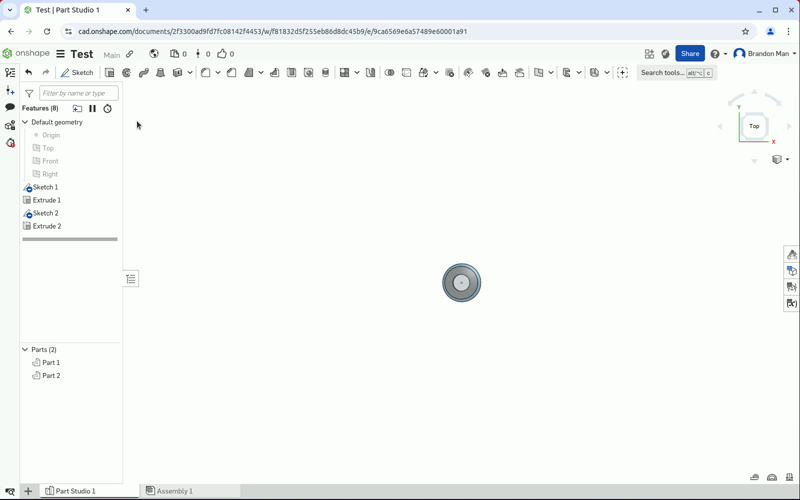
key(shift+h)
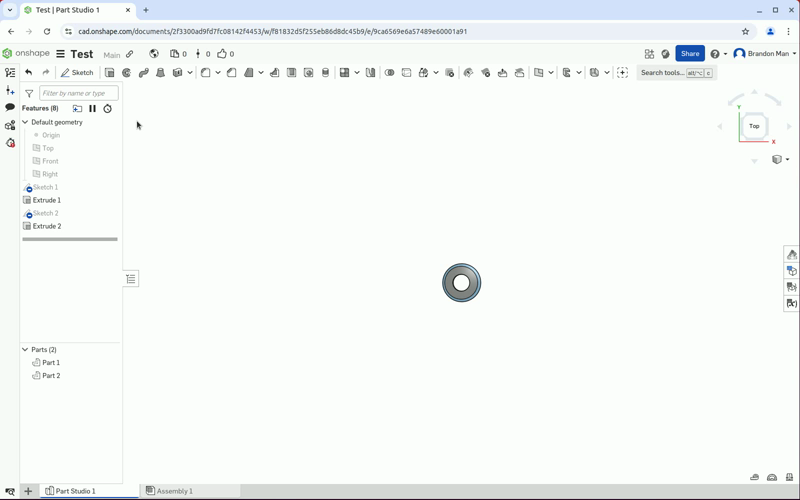
mouse_move(73, 189)
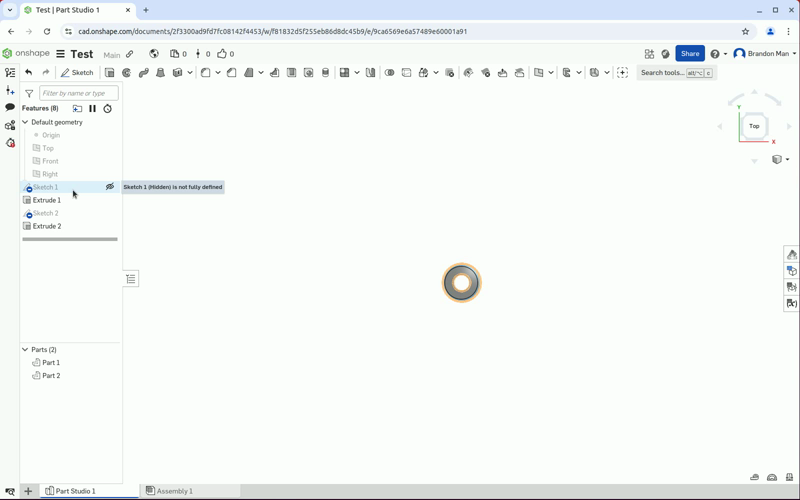
click(73, 189)
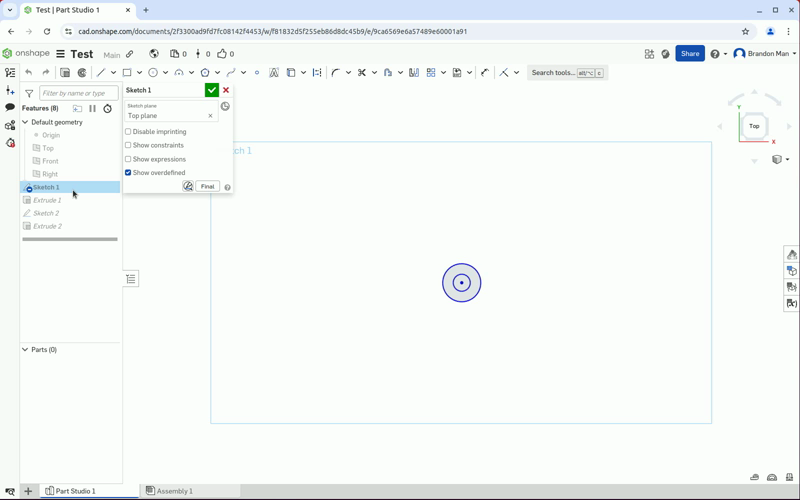
mouse_move(229, 92)
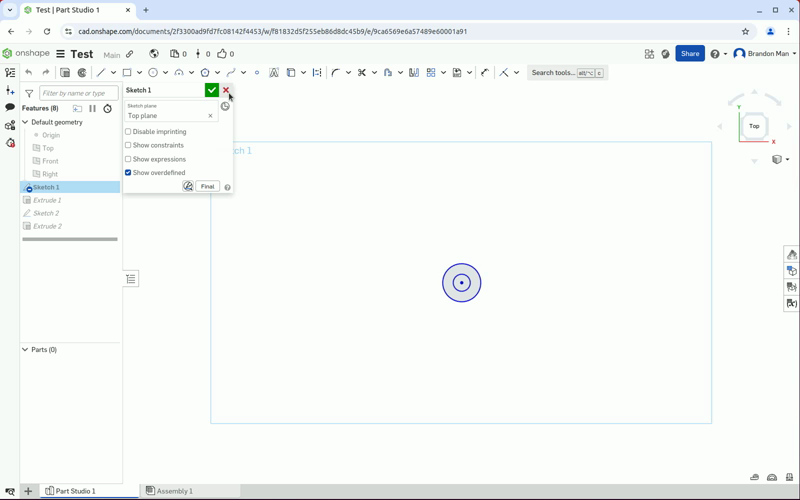
click(229, 92)
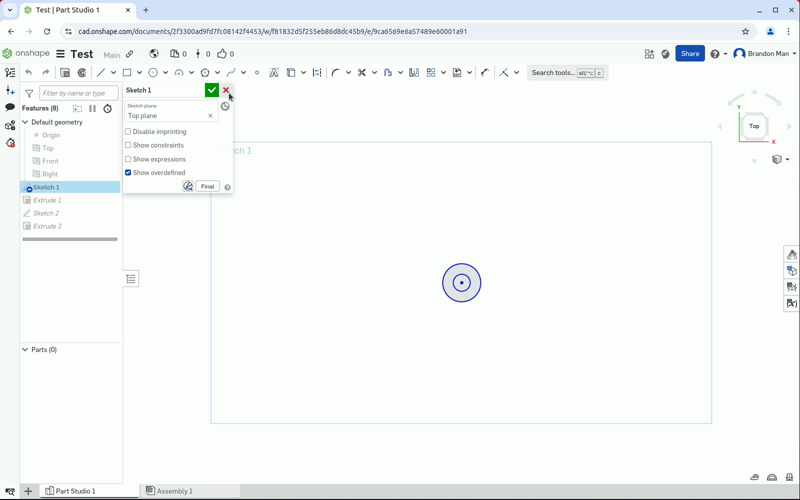
key(shift+s)
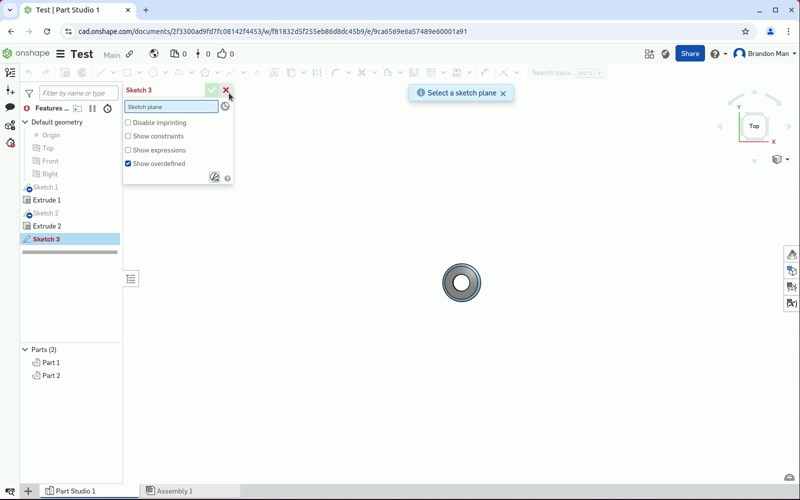
mouse_move(73, 150)
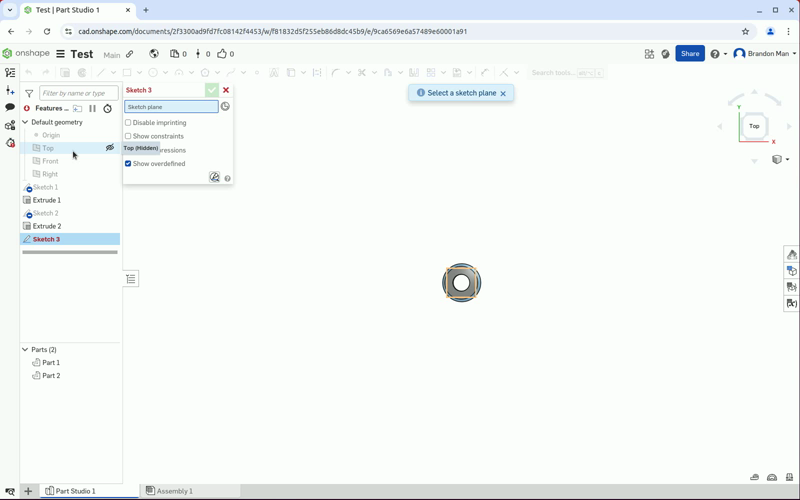
click(73, 150)
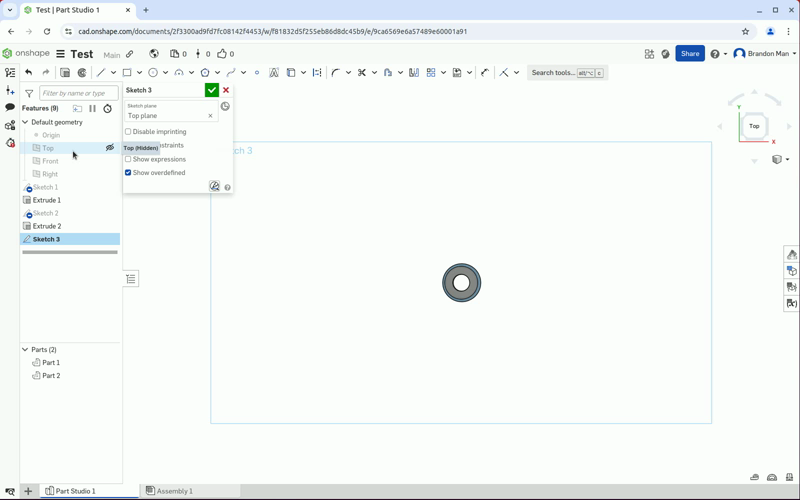
mouse_move(73, 352)
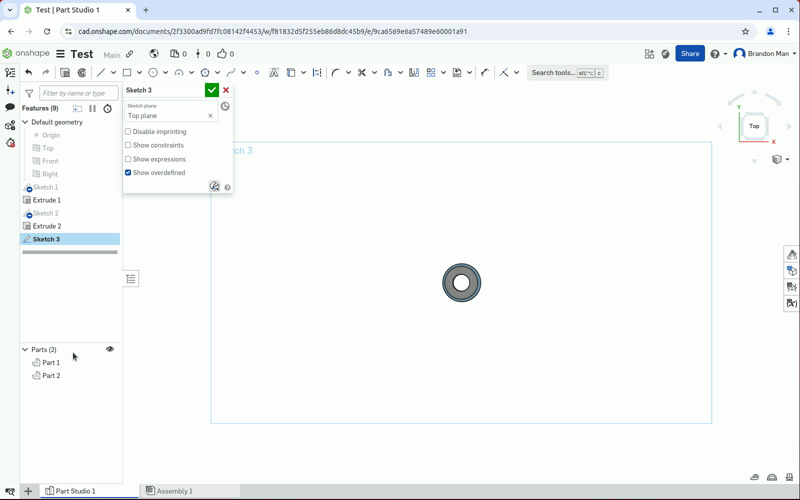
key(y)
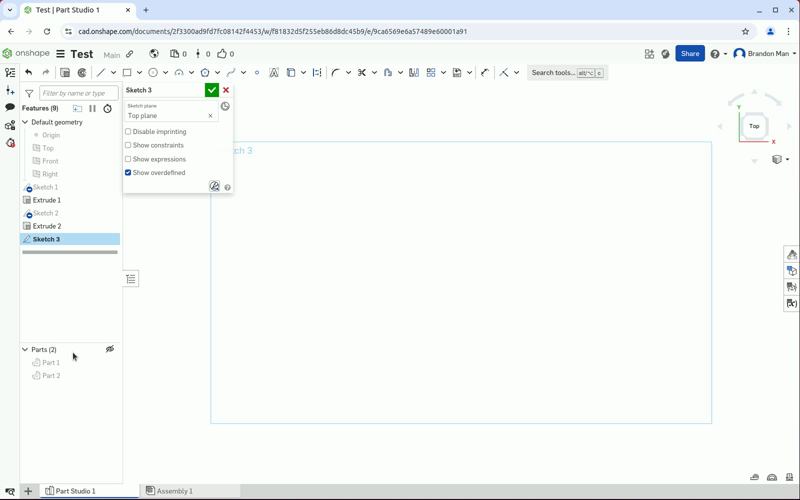
key(c)
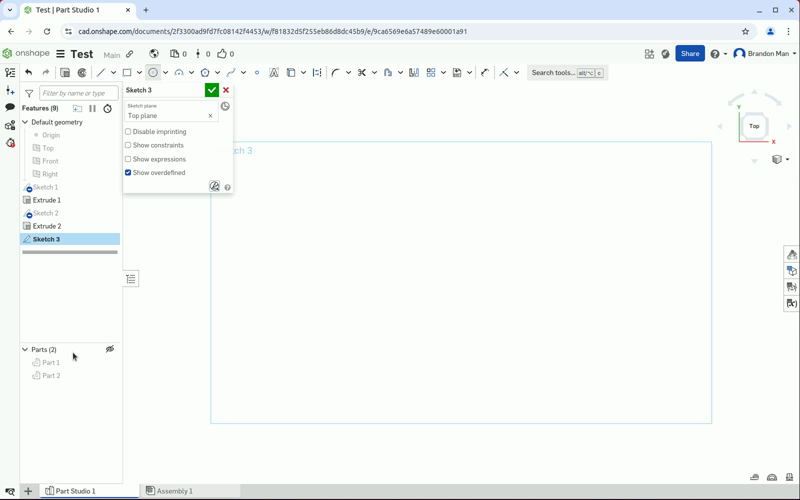
key_down(shift)
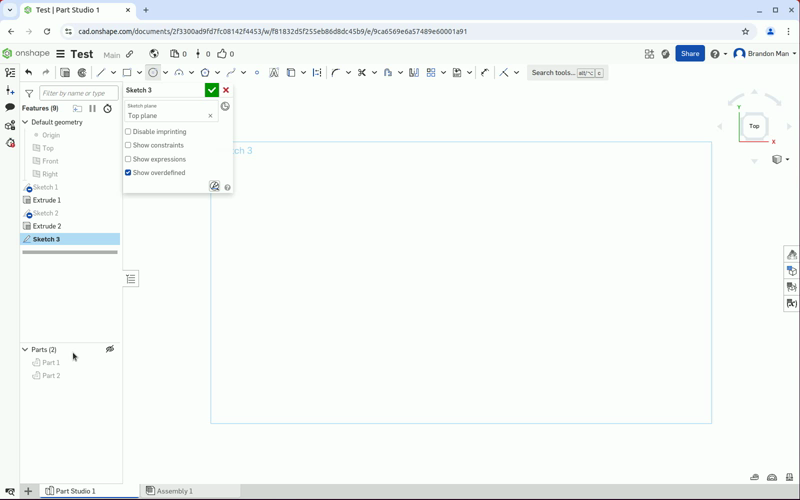
mouse_move(565, 262)
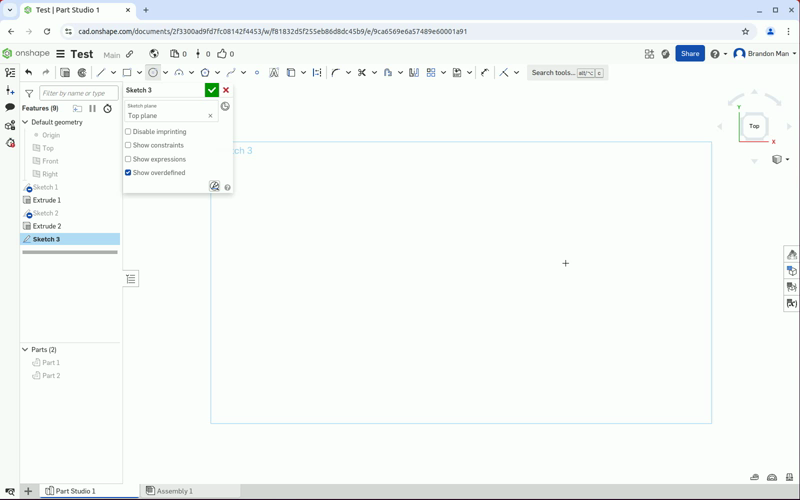
click(565, 262)
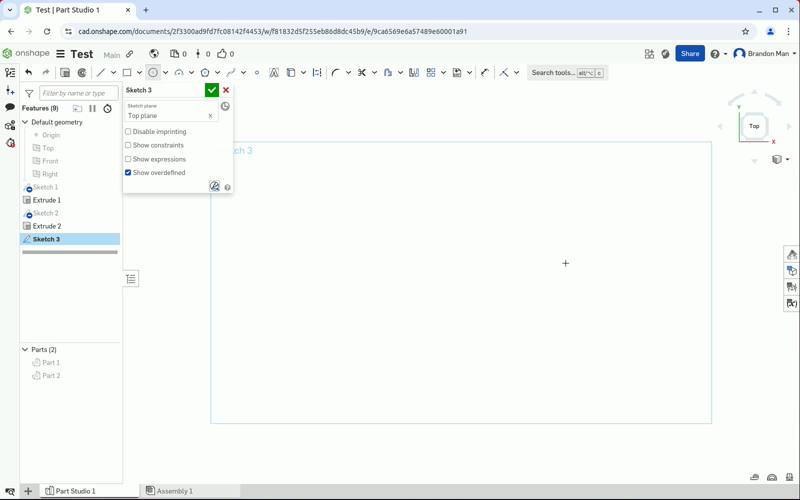
key_up(shift)
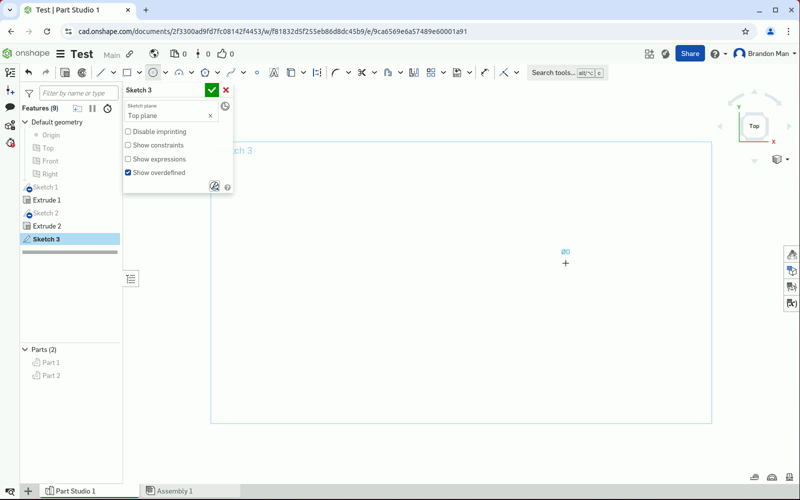
mouse_move(574, 262)
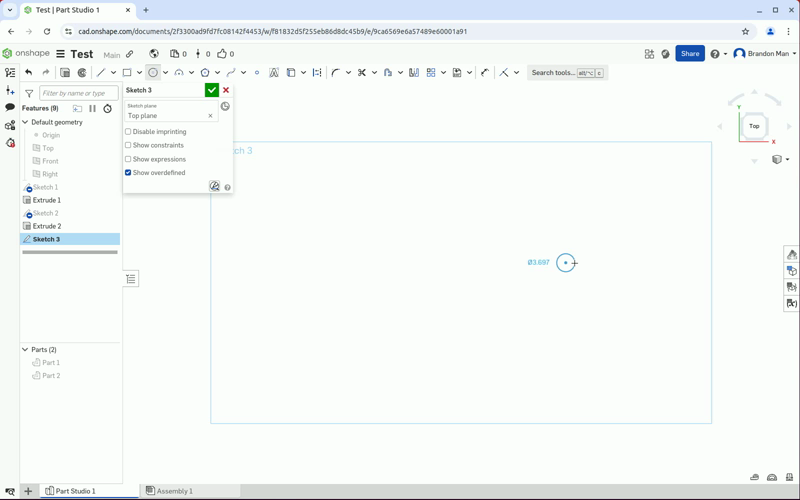
click(574, 262)
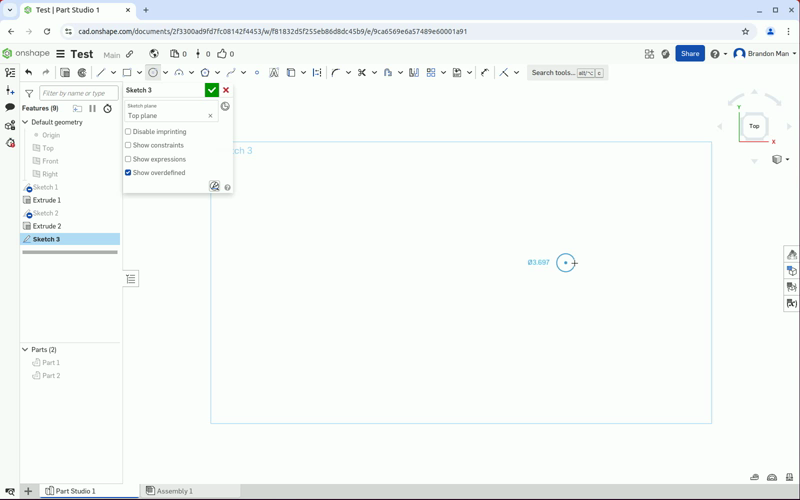
key(esc)
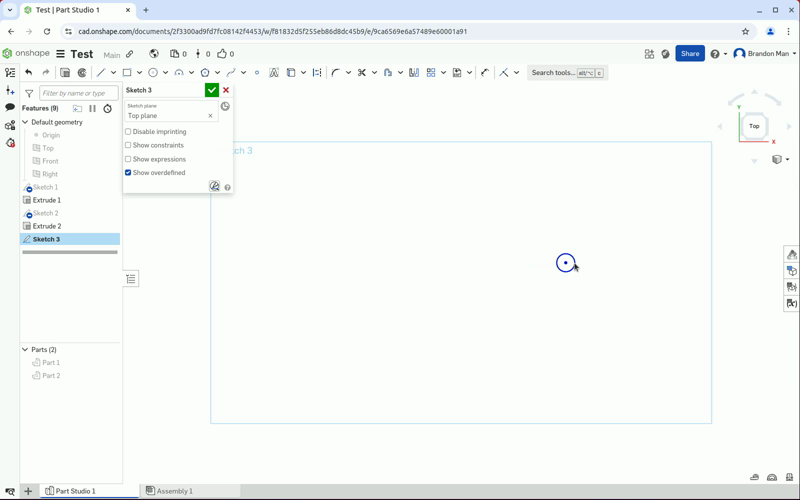
mouse_move(561, 264)
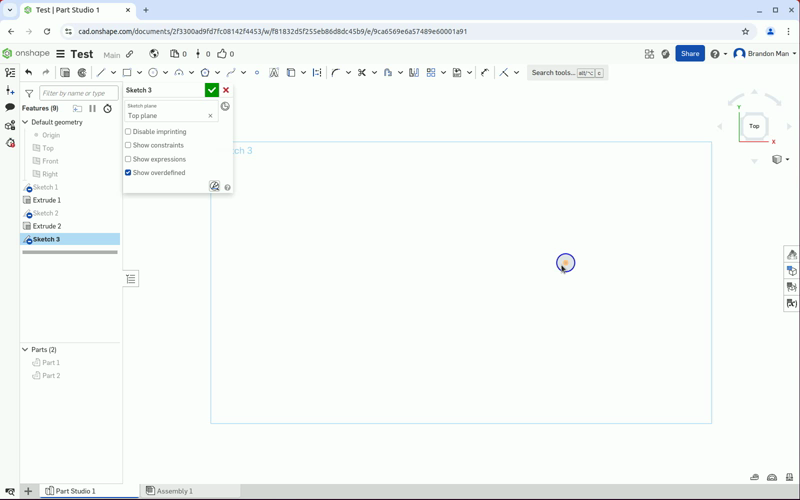
scroll(6)
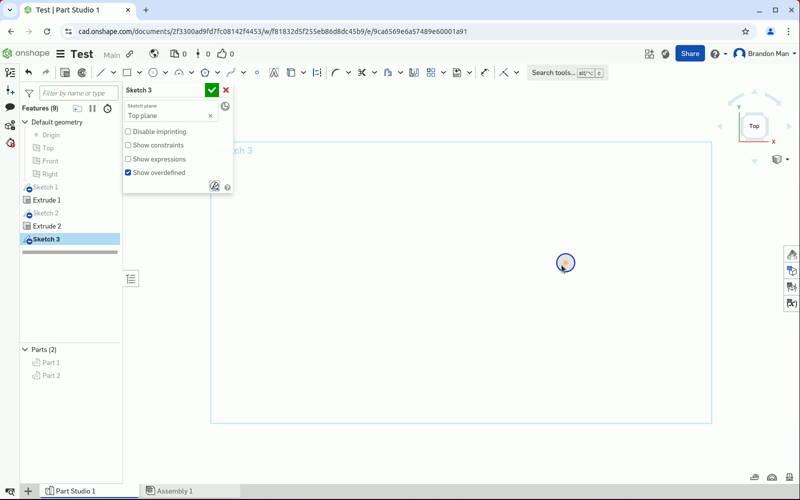
scroll(6)
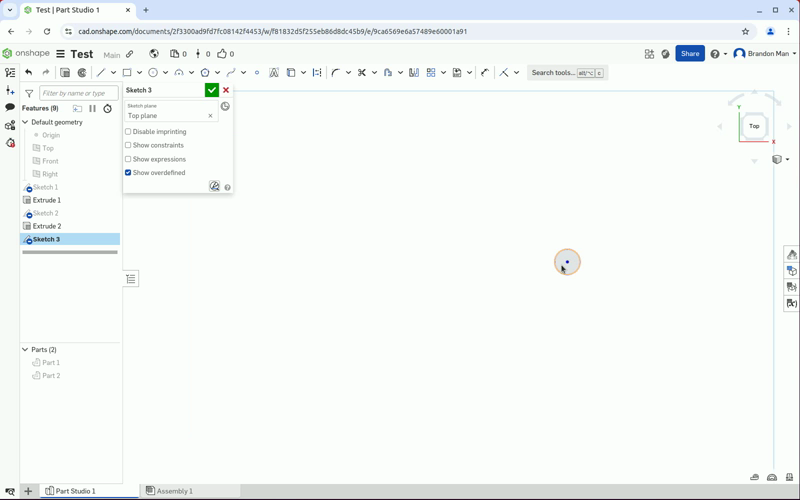
scroll(6)
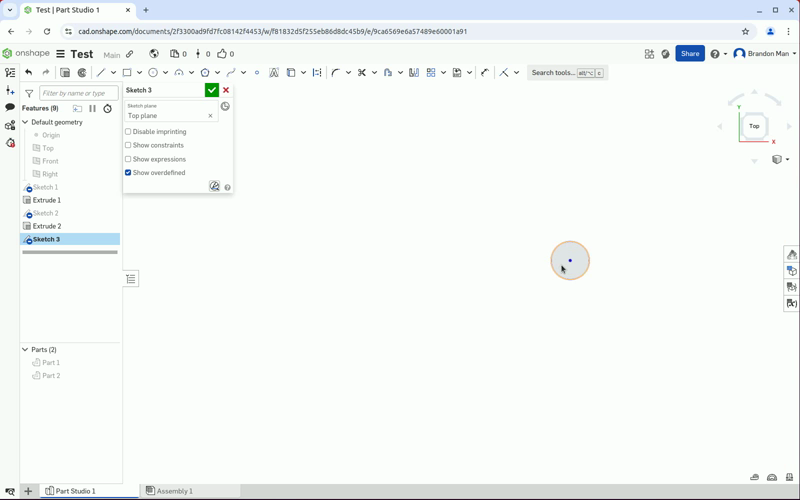
scroll(6)
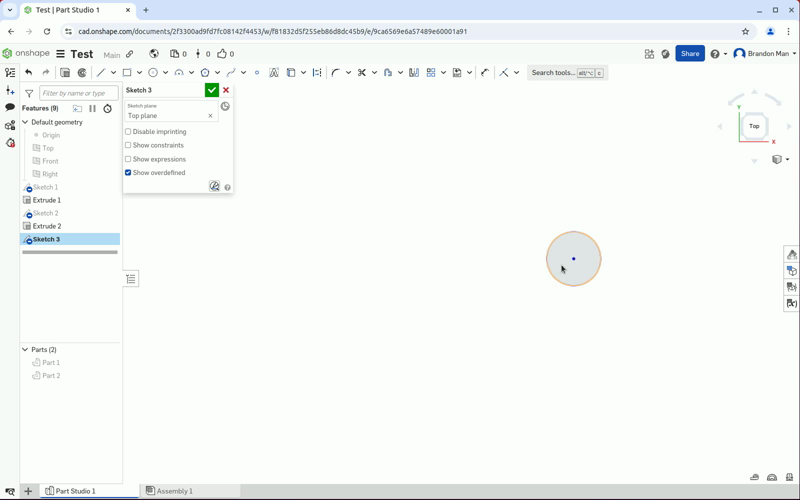
scroll(6)
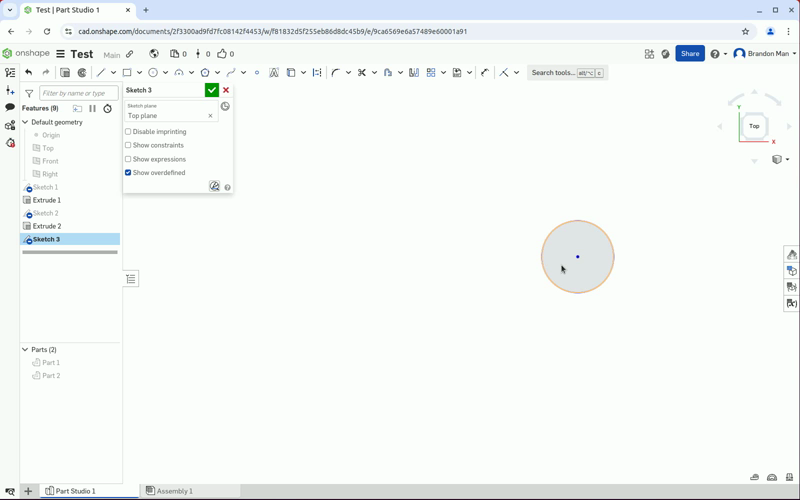
scroll(6)
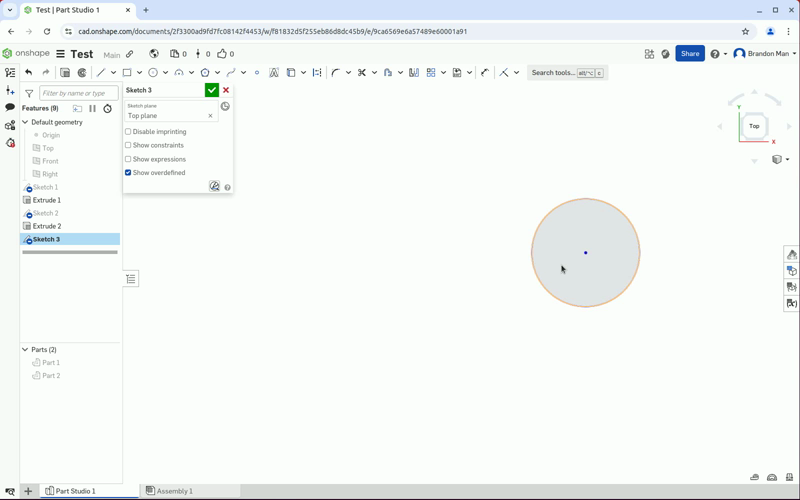
scroll(6)
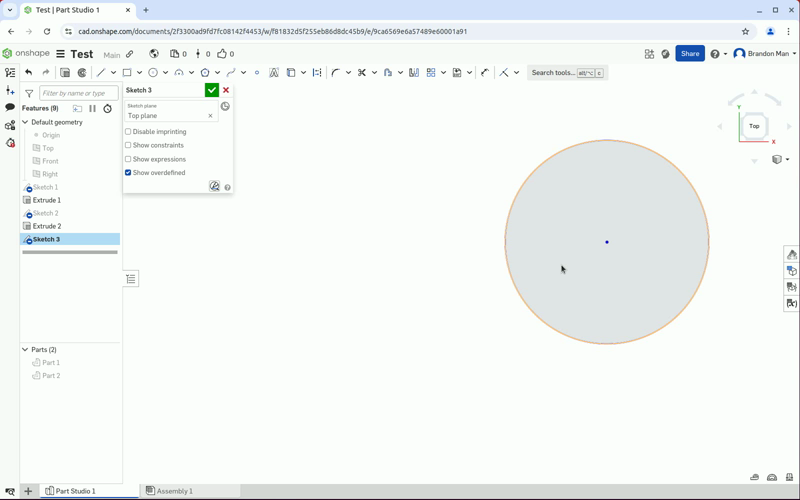
click(561, 264)
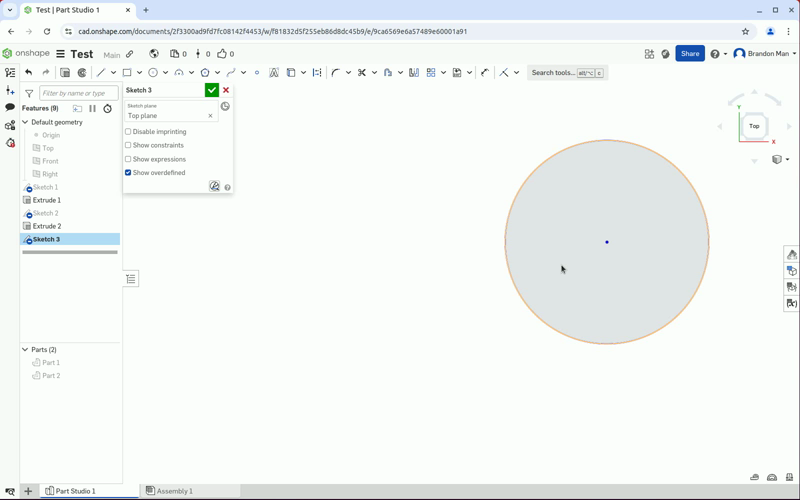
scroll(-6)
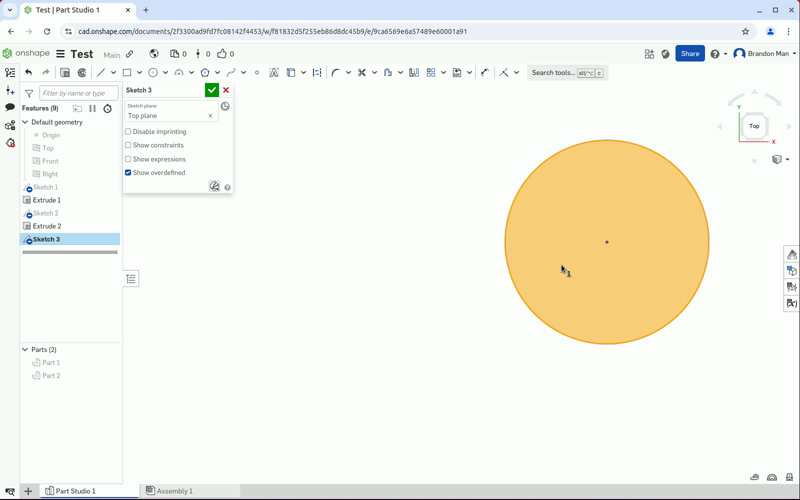
scroll(-6)
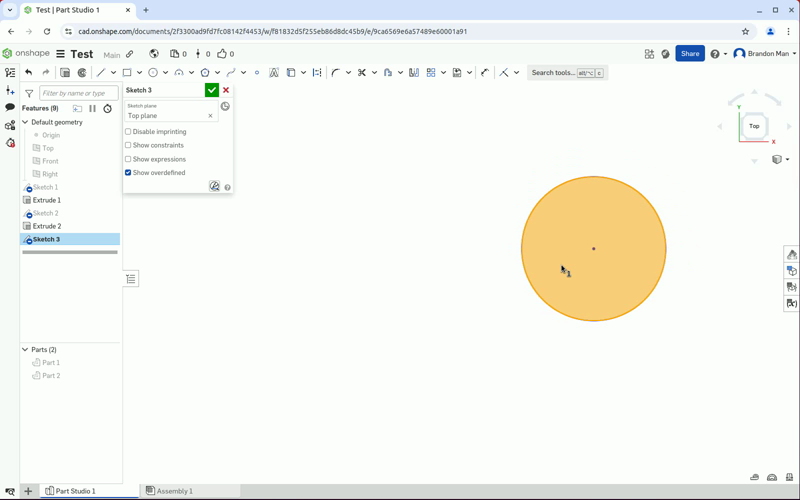
scroll(-6)
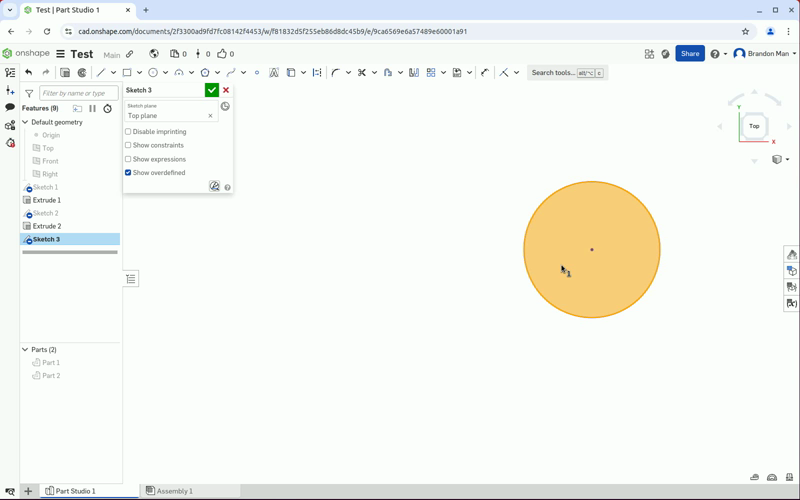
scroll(-6)
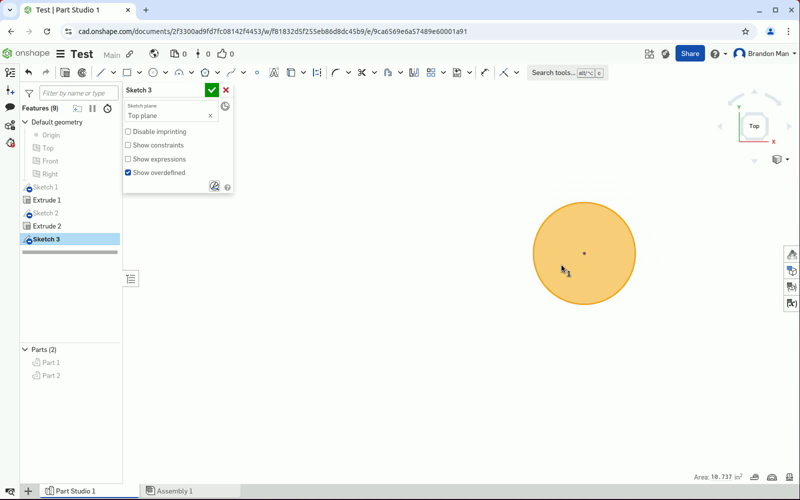
scroll(-6)
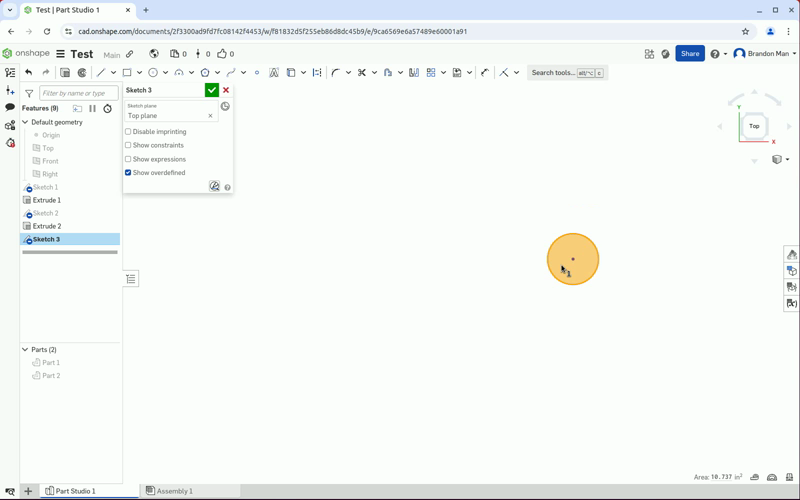
scroll(-6)
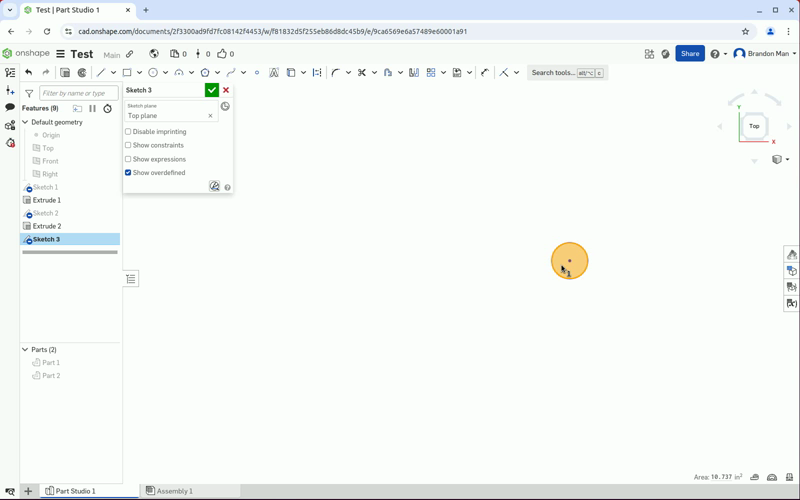
scroll(-6)
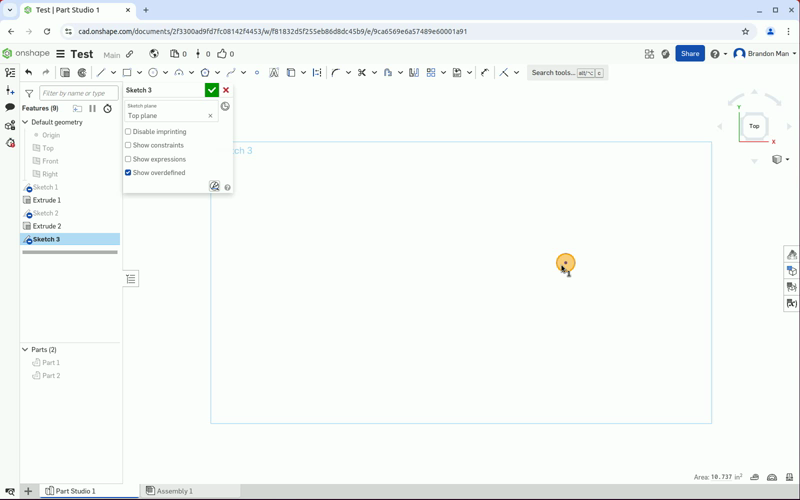
mouse_move(73, 352)
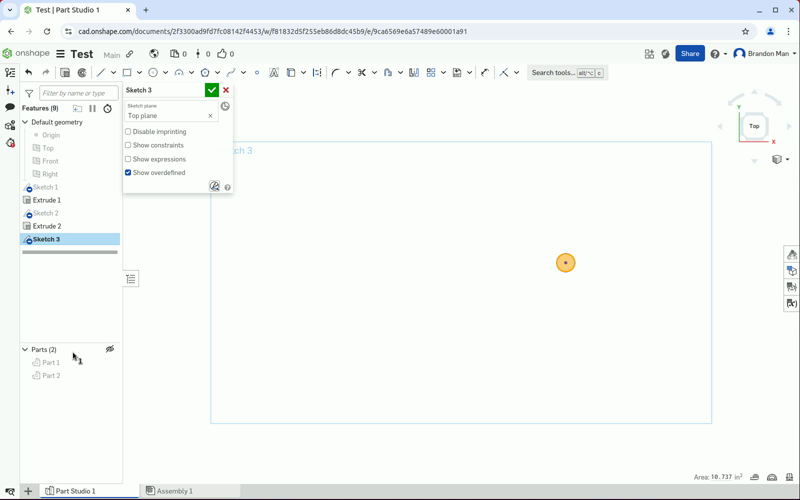
key(shift+y)
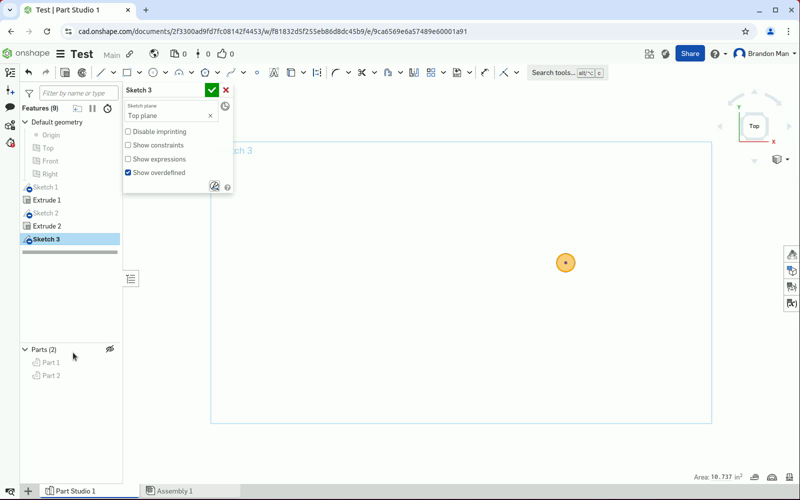
key(shift+e)
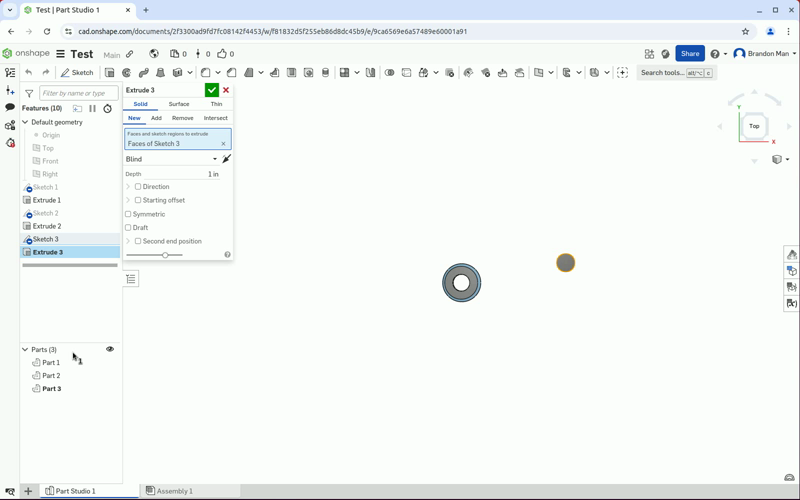
mouse_move(143, 106)
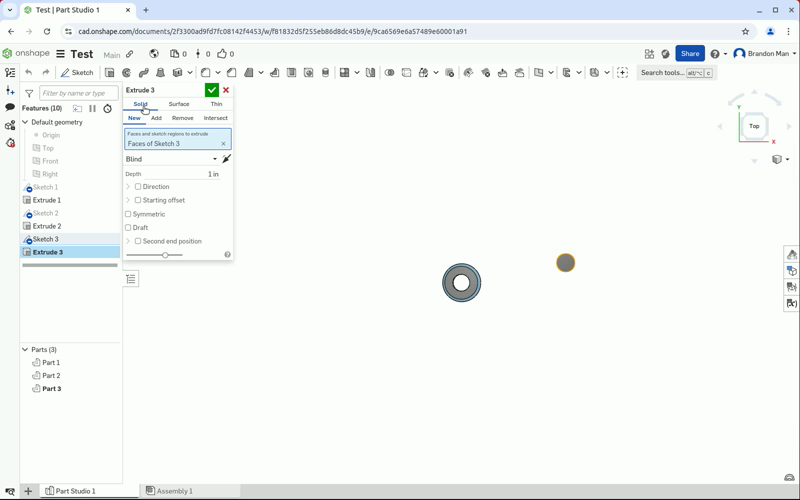
click(143, 106)
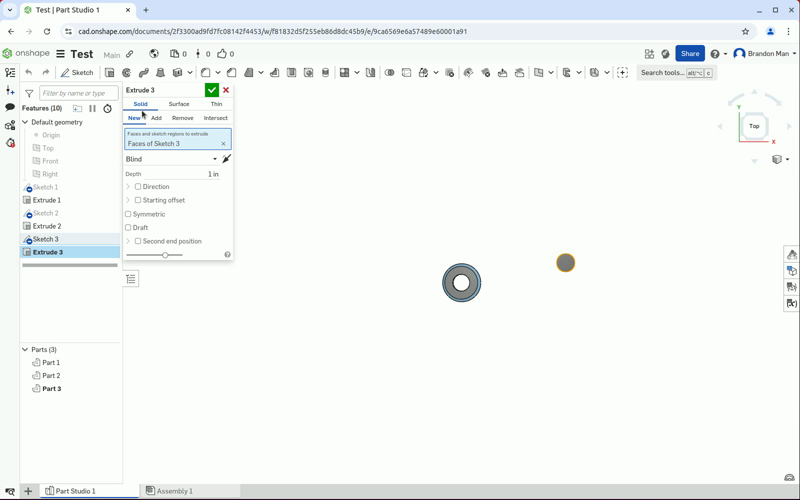
mouse_move(137, 120)
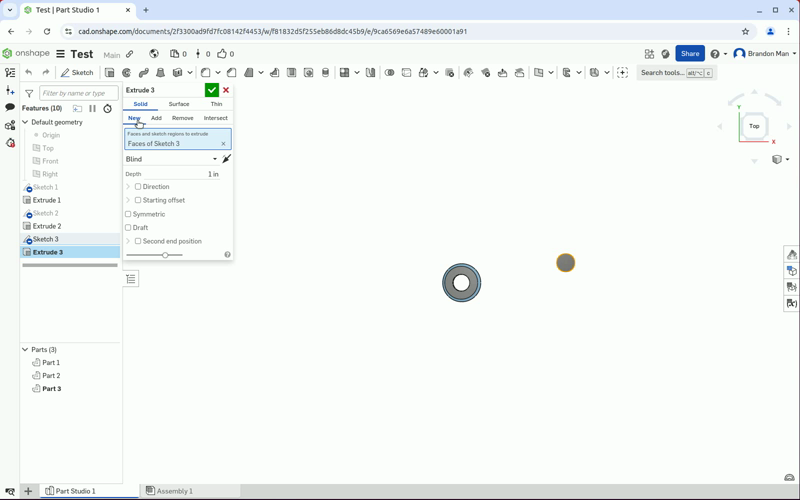
click(137, 120)
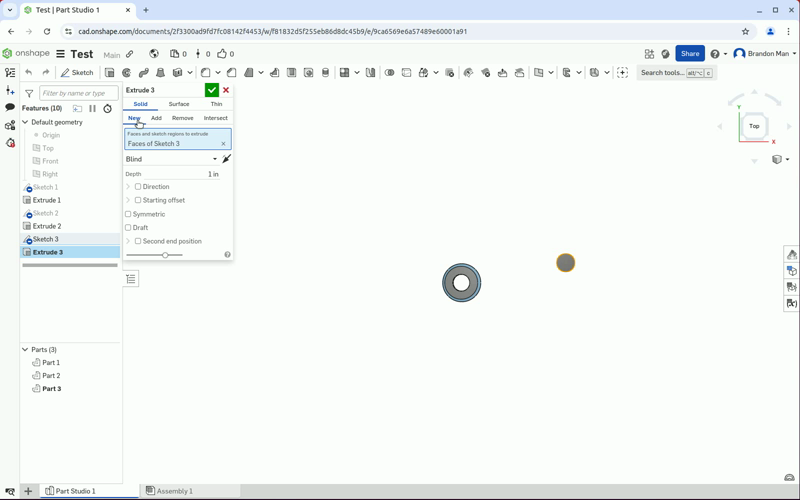
key(tab, 4)
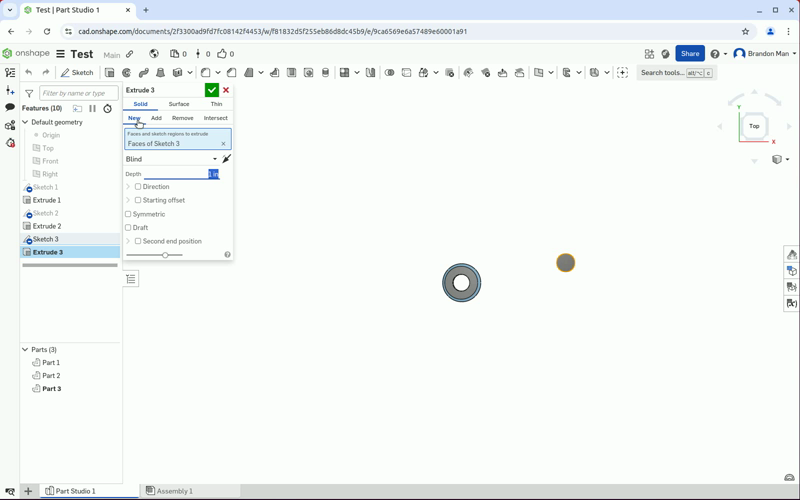
text(18.535)
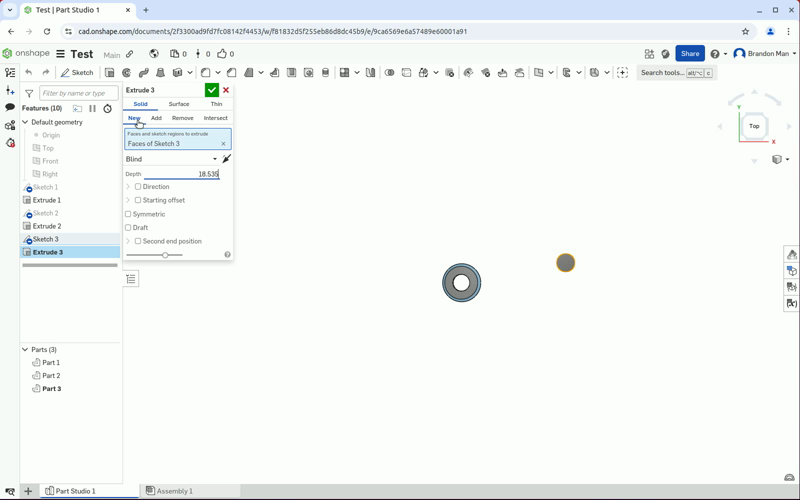
key(enter)
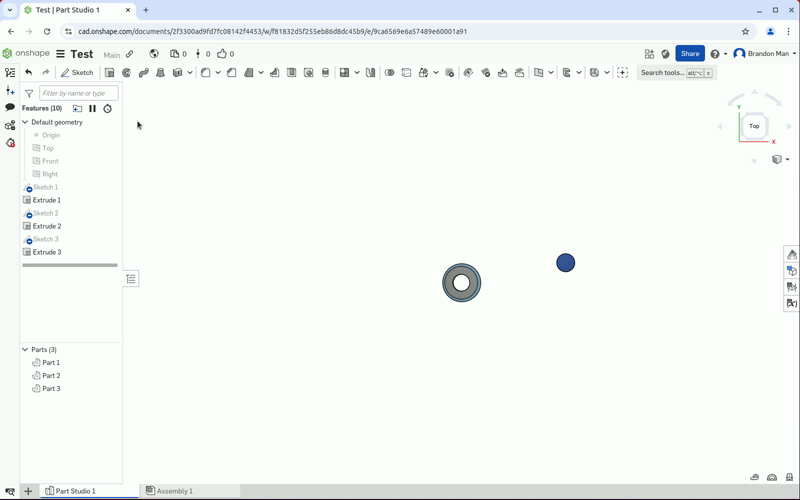
key(shift+h)
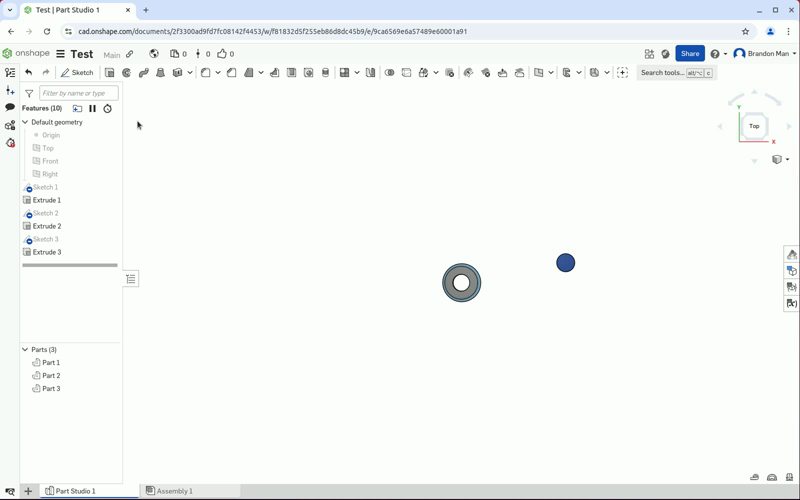
key(shift+h)
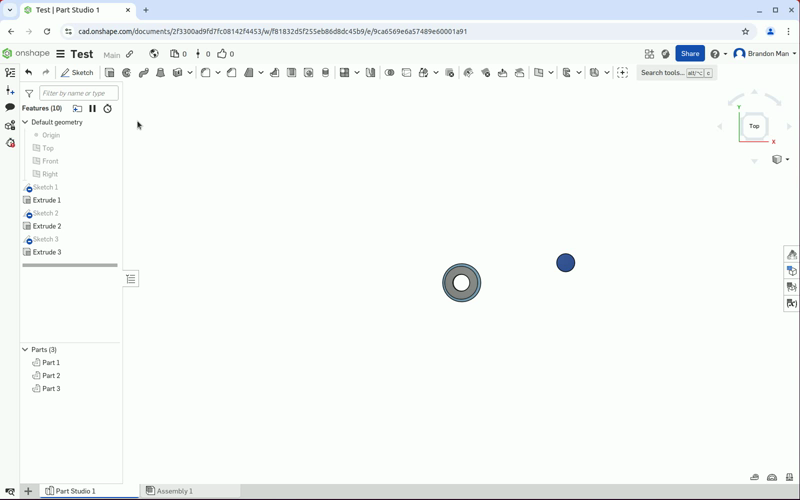
key(shift+7)
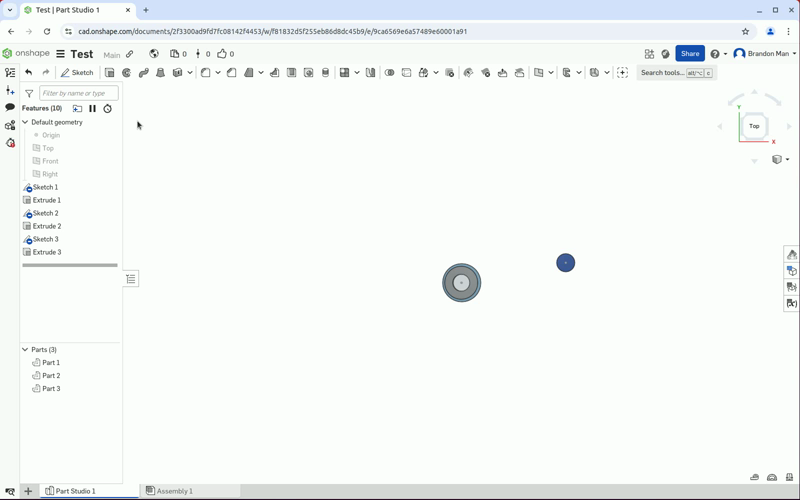
key(up, 3)
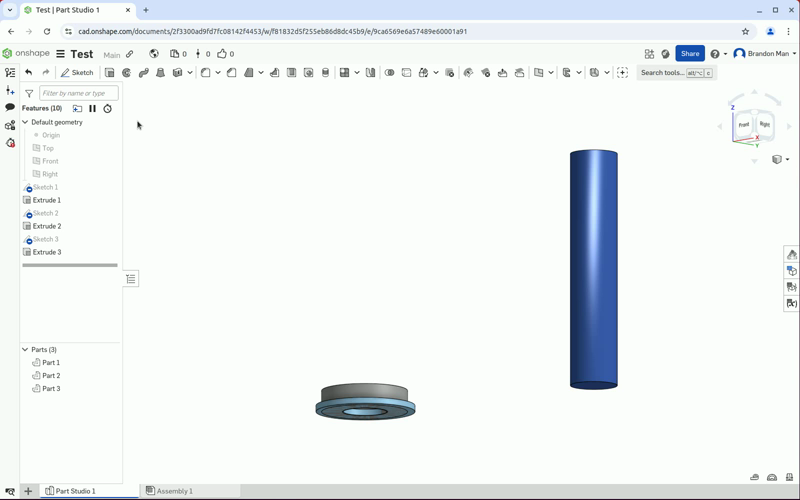
key(left, 3)
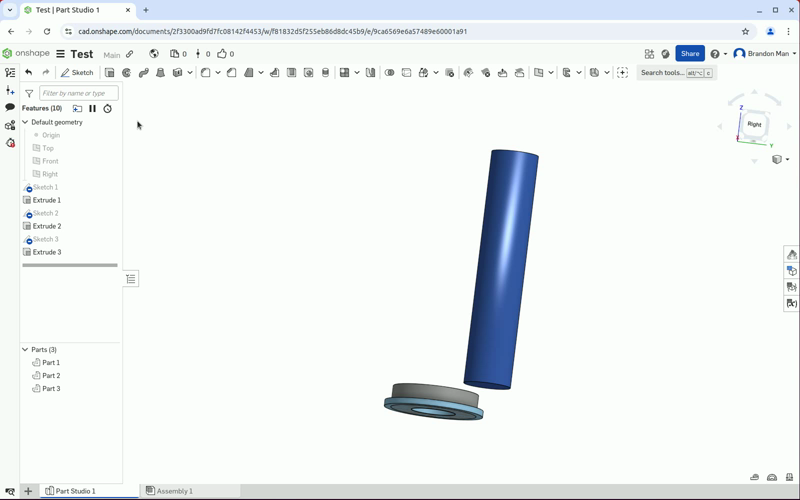
key(right, 3)
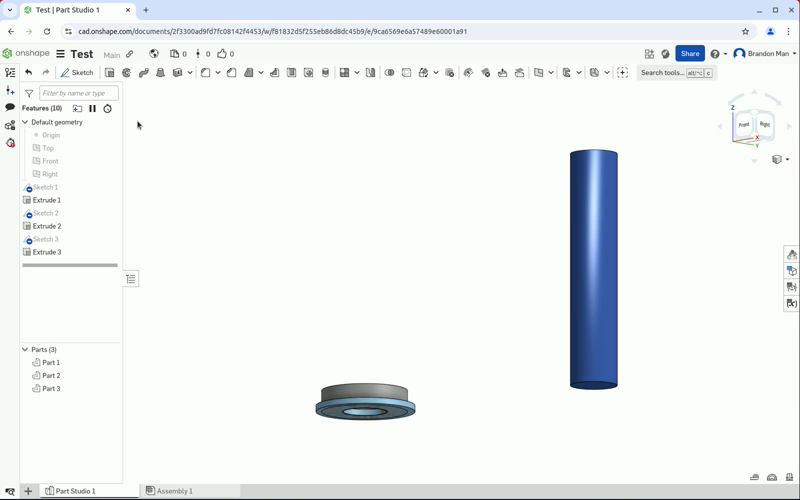
key(down, 3)
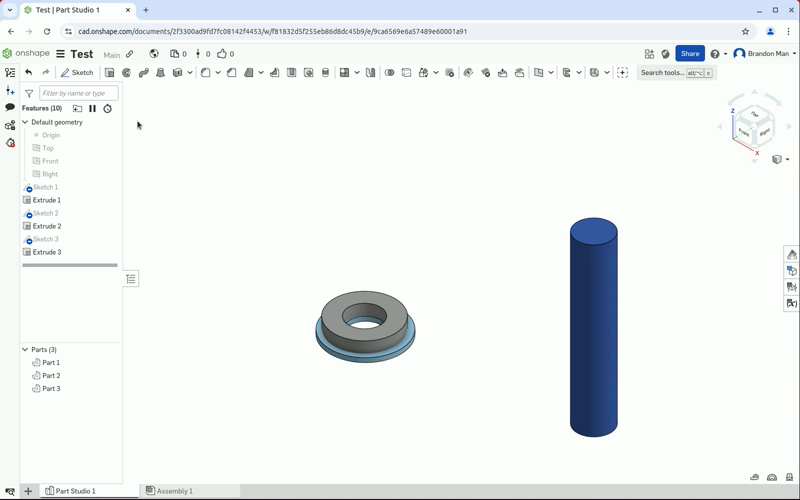
mouse_move(73, 189)
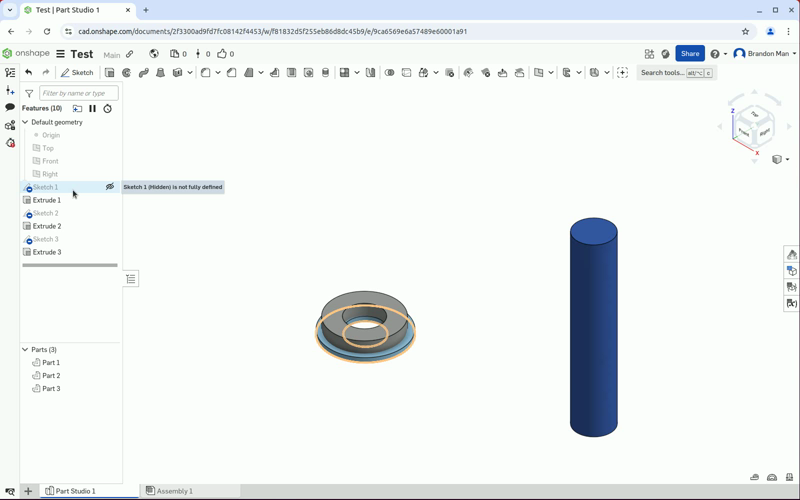
click(73, 189)